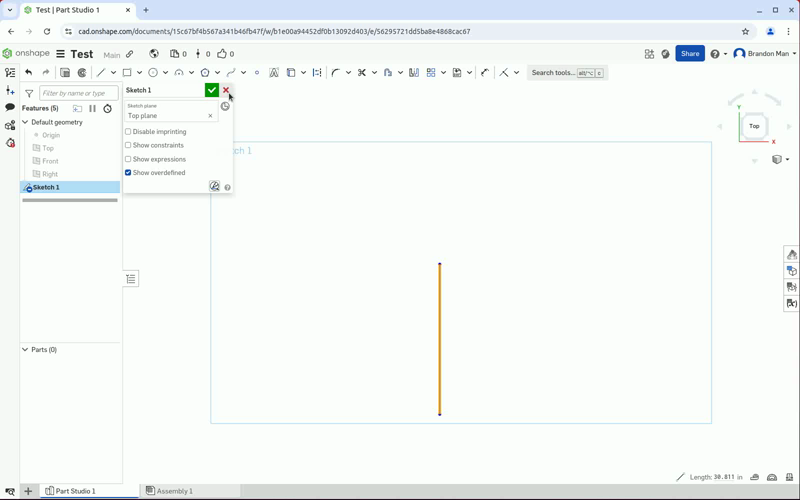
key(shift+h)
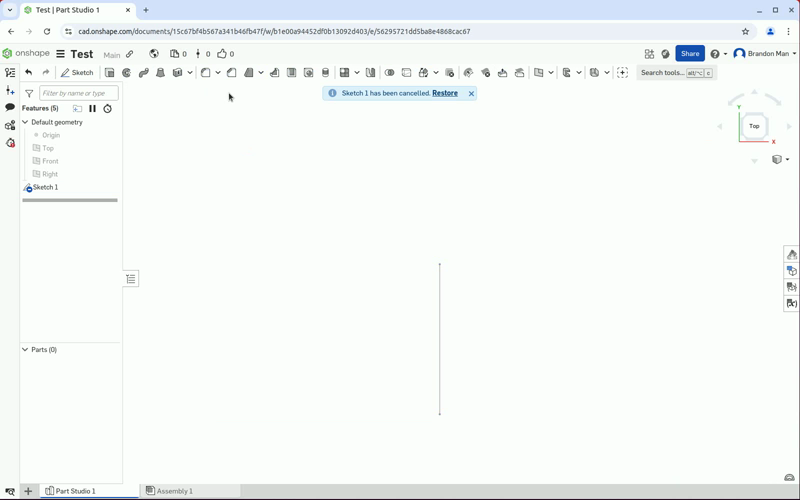
key(shift+s)
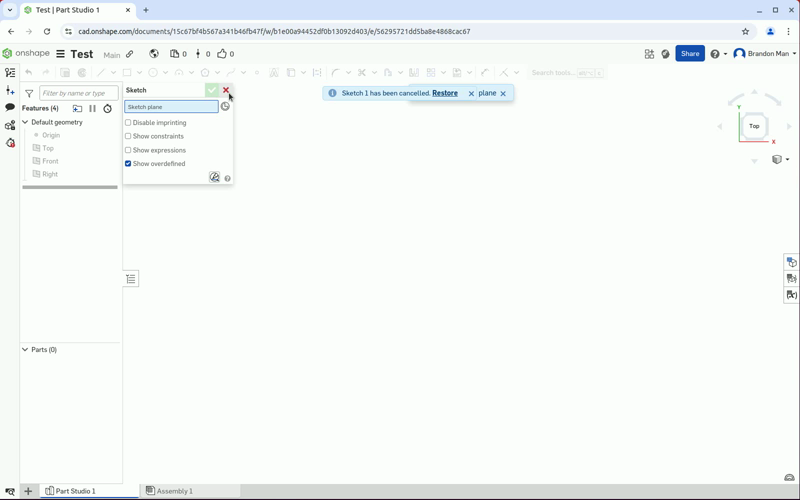
mouse_move(73, 150)
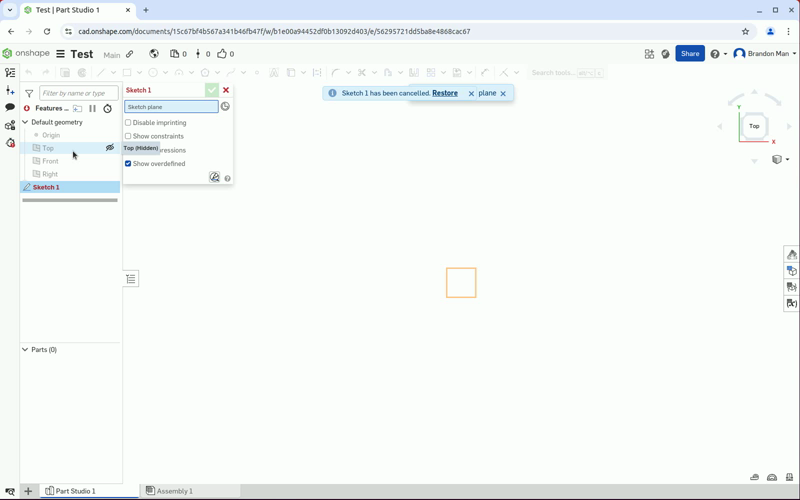
click(73, 150)
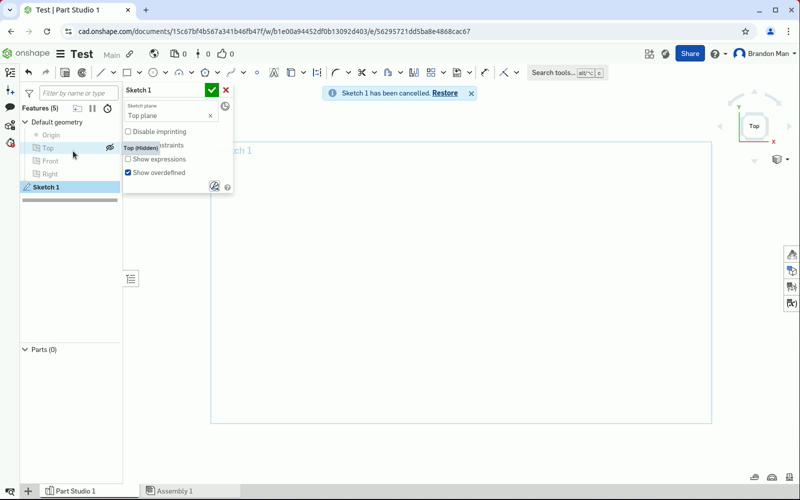
mouse_move(73, 352)
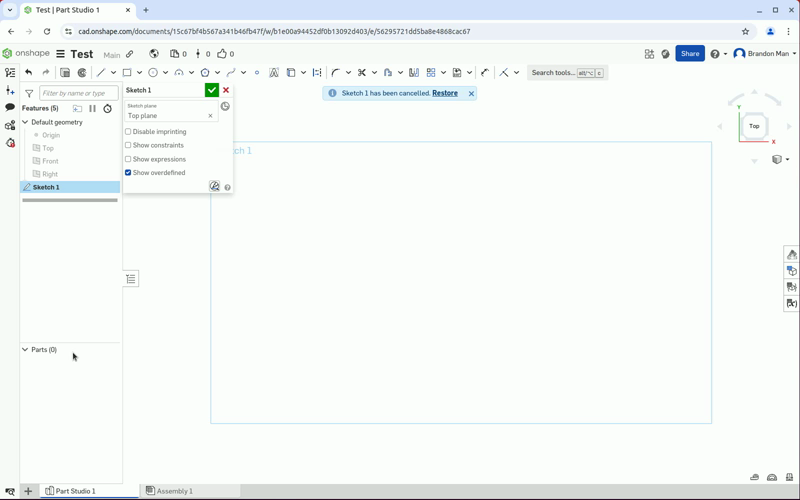
key(y)
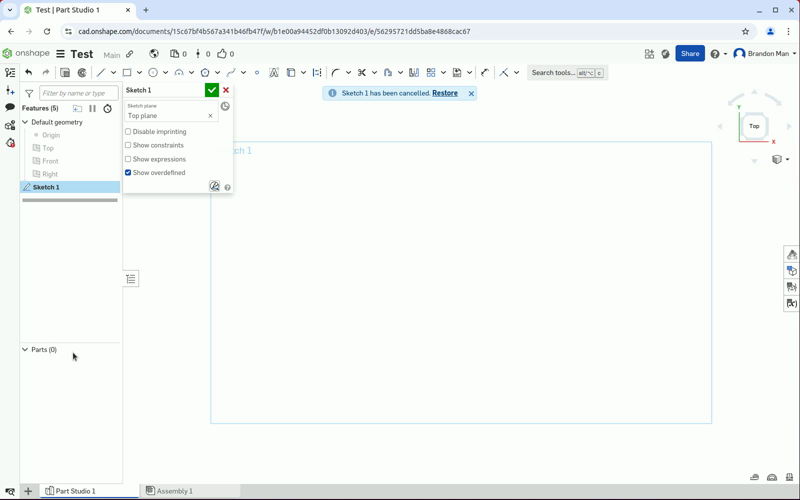
key(l)
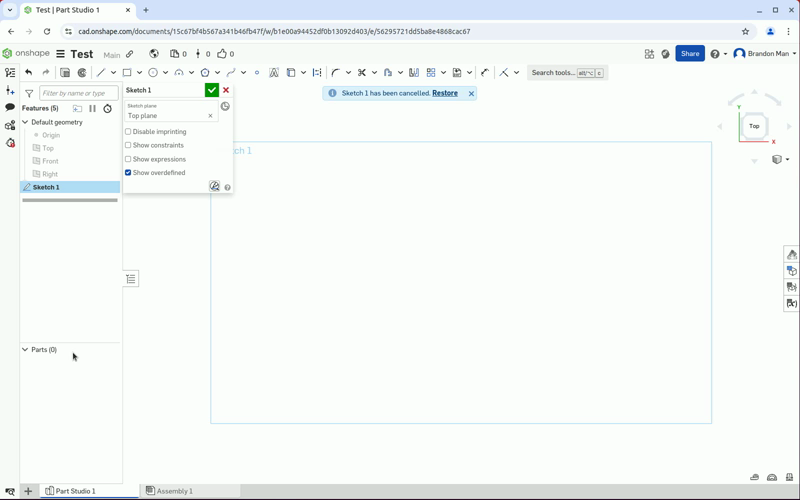
key_down(shift)
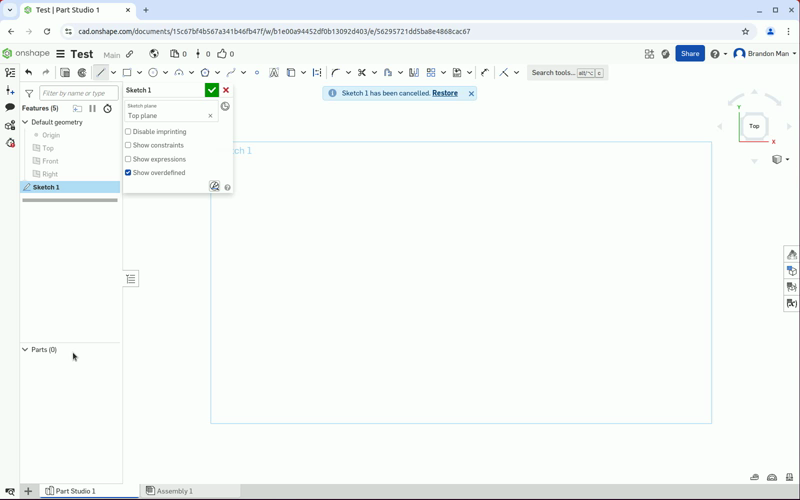
mouse_move(348, 342)
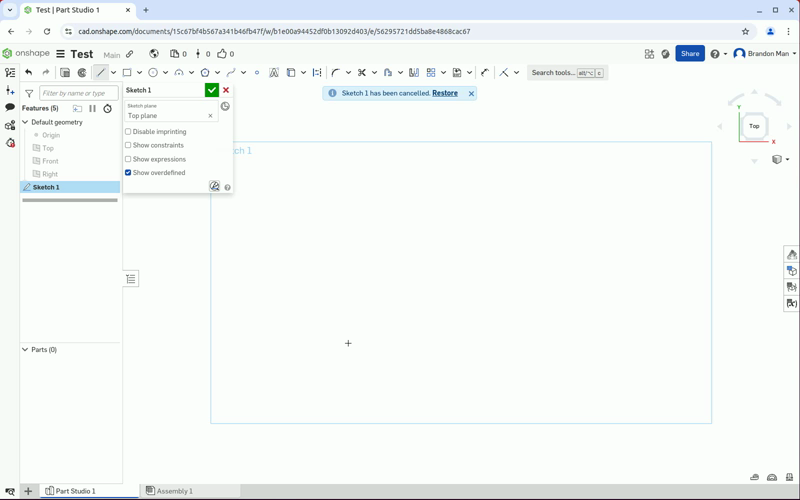
click(348, 342)
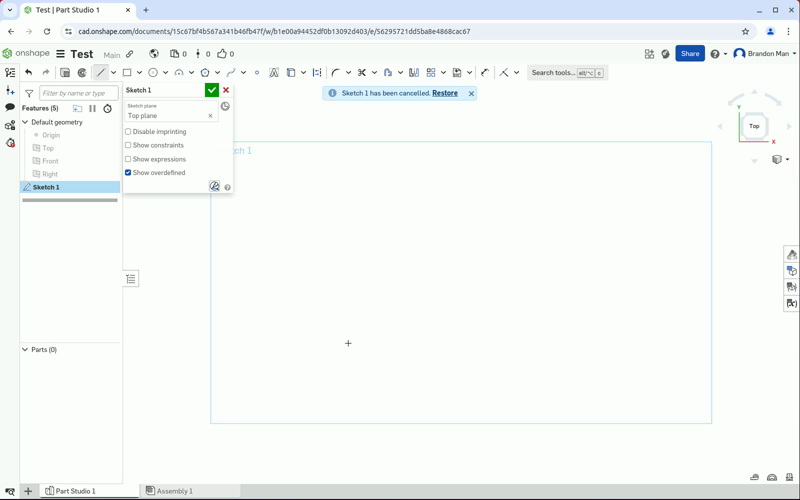
key_up(shift)
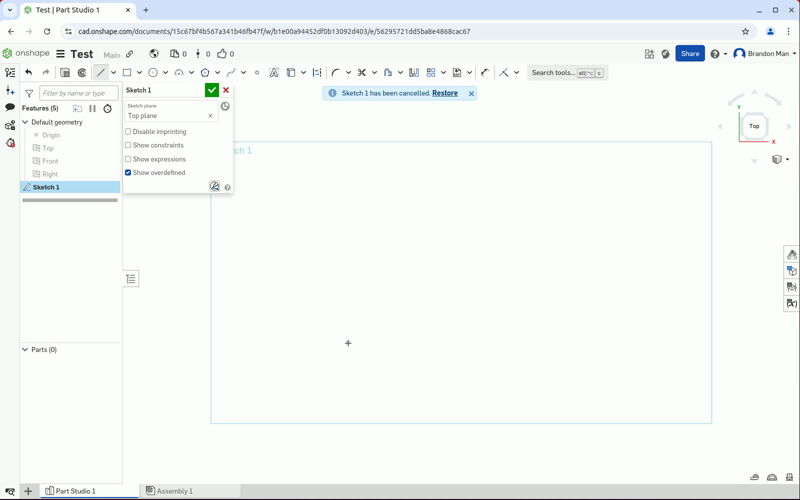
key_down(shift)
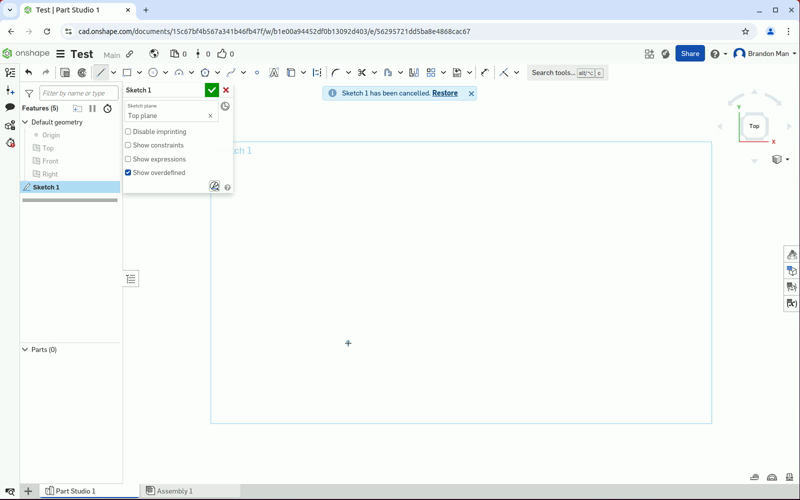
mouse_move(572, 342)
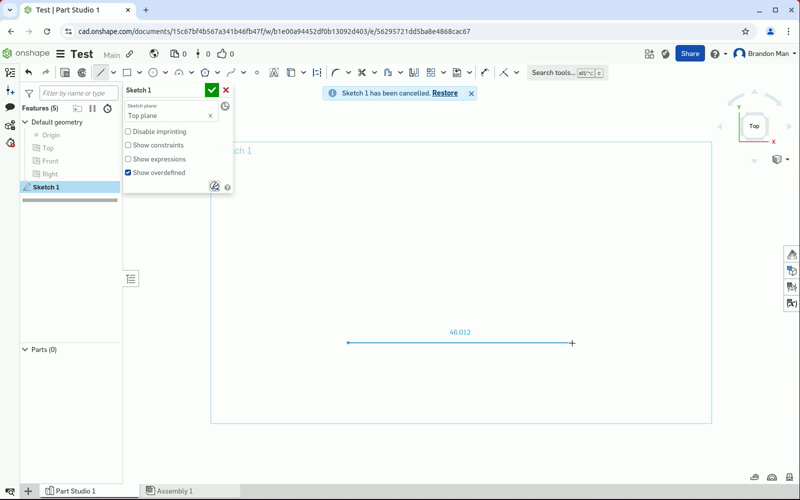
click(572, 342)
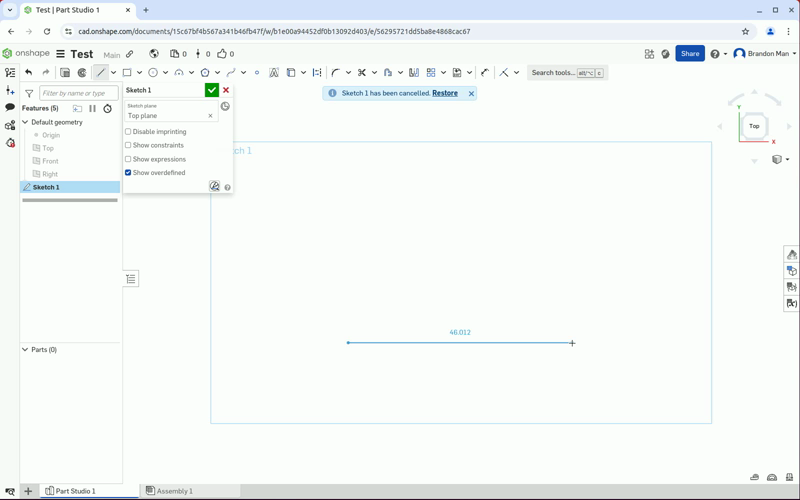
key_up(shift)
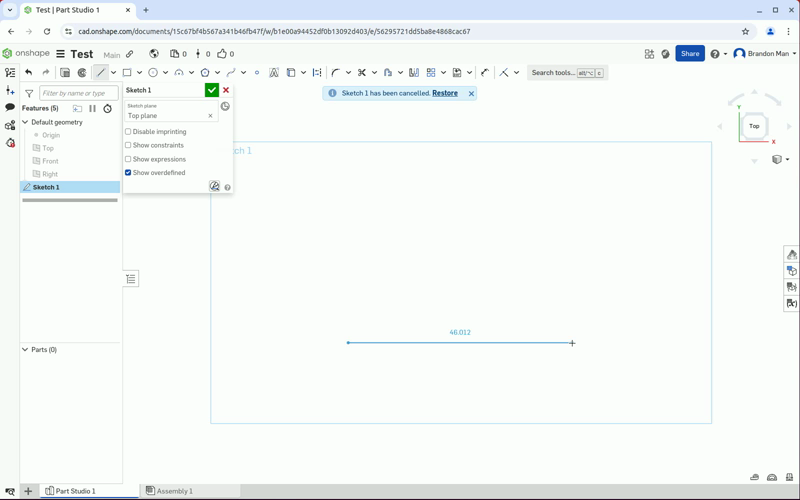
key_down(shift)
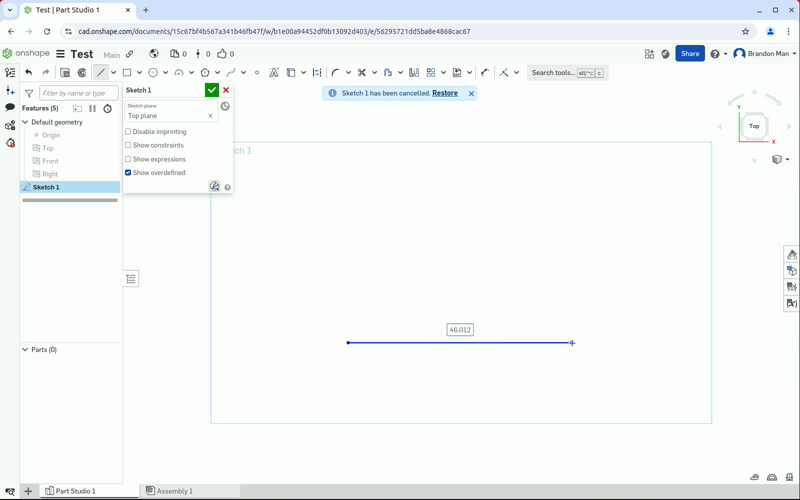
mouse_move(572, 224)
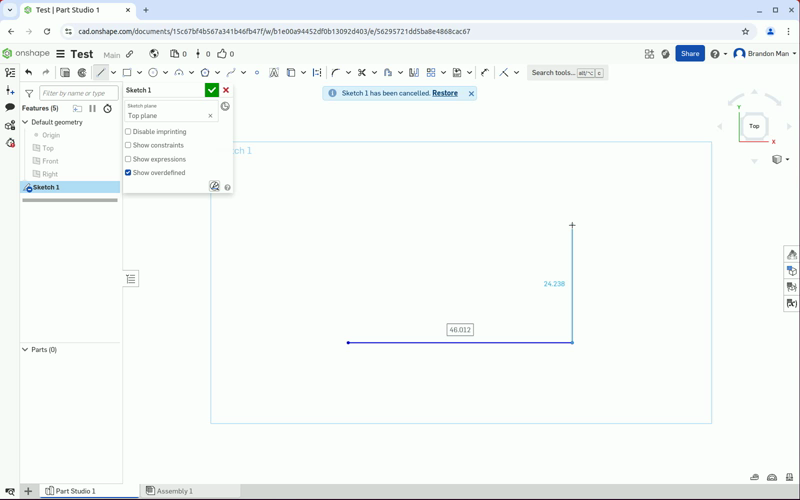
click(572, 224)
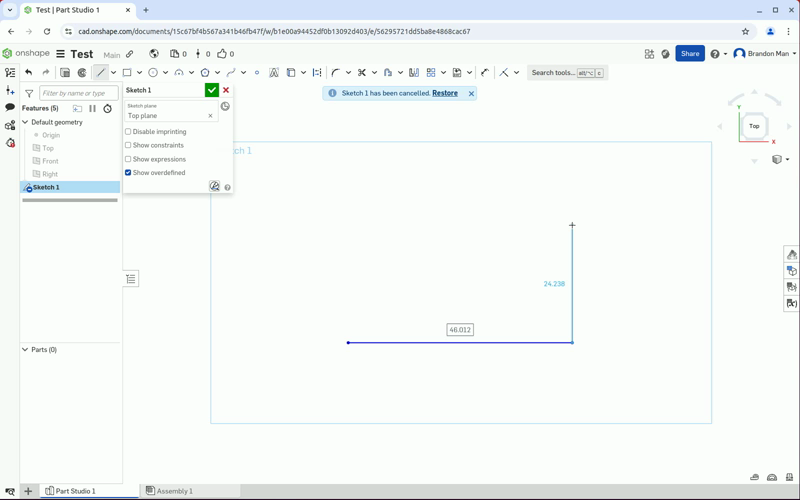
key_up(shift)
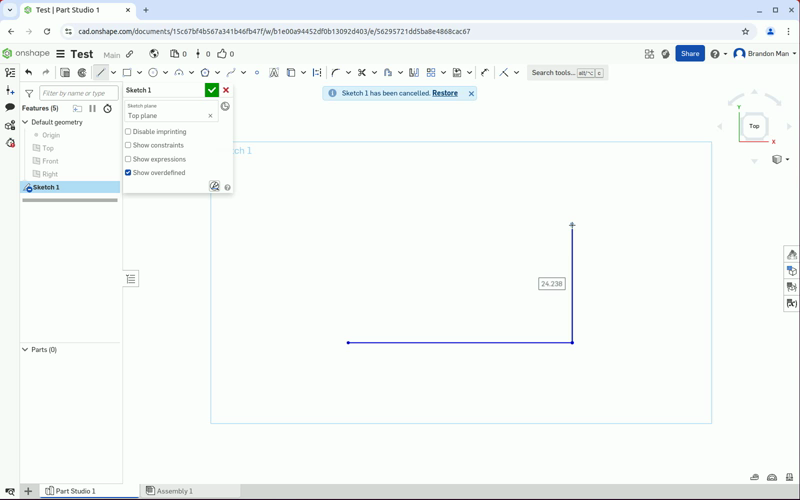
key_down(shift)
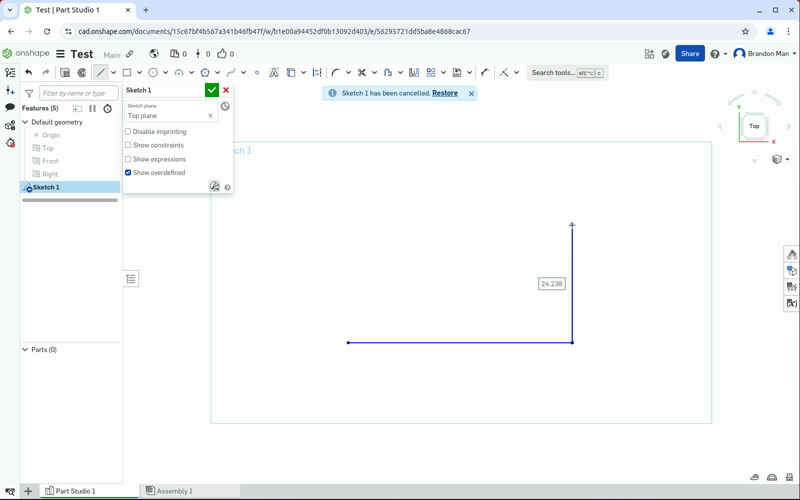
mouse_move(348, 224)
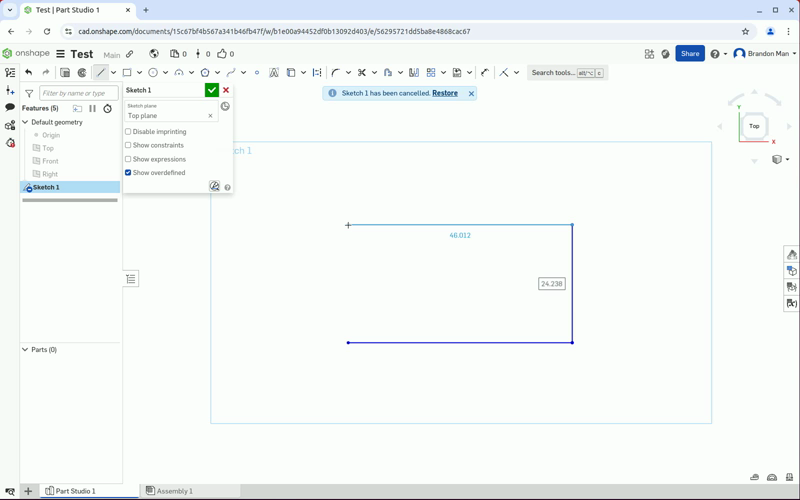
click(348, 224)
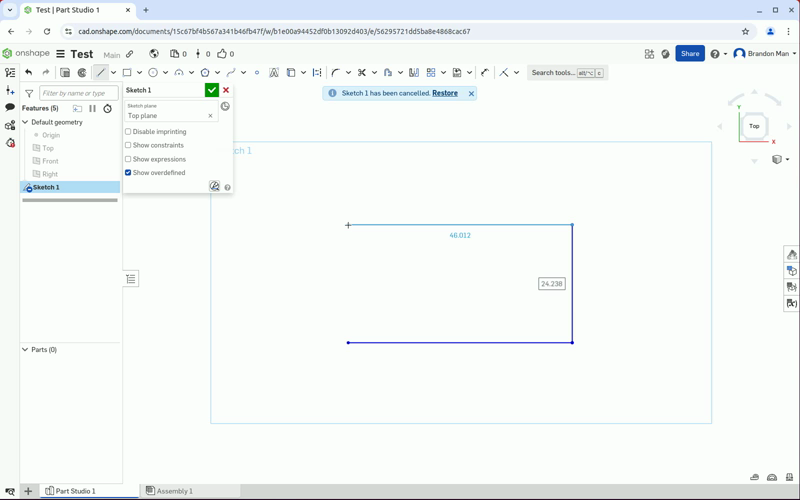
key_up(shift)
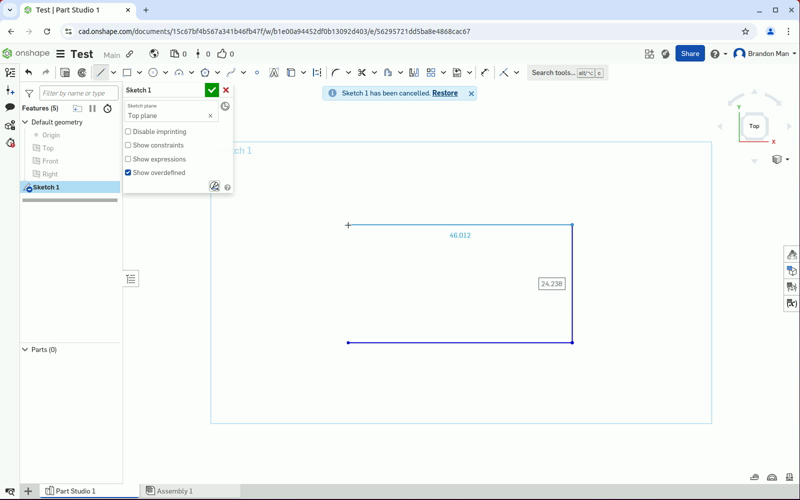
key_down(shift)
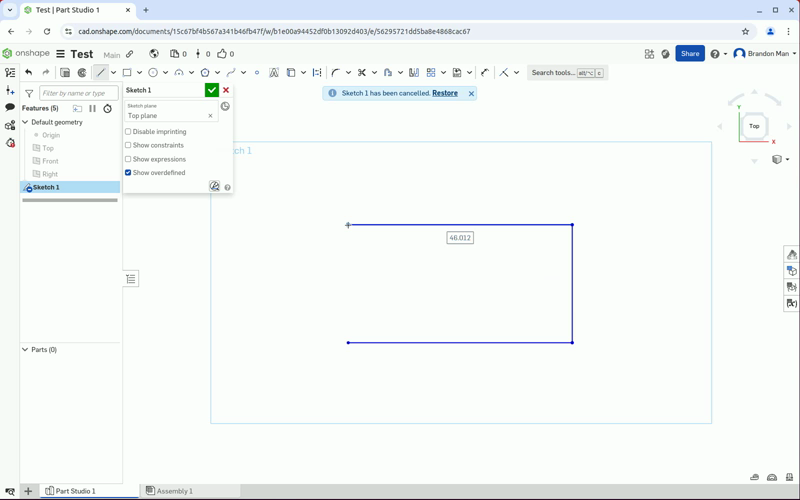
mouse_move(348, 342)
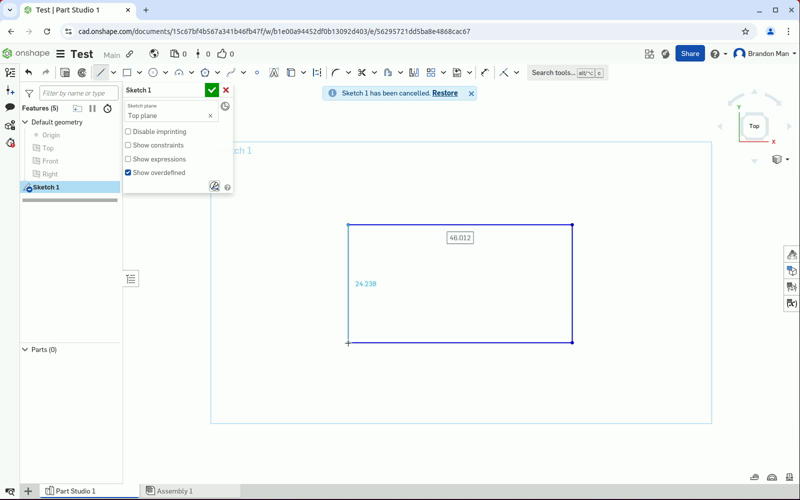
key_up(shift)
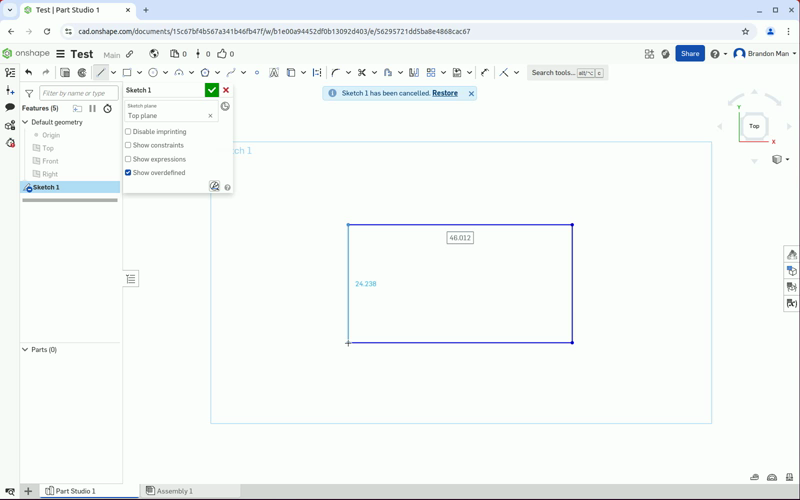
click(348, 342)
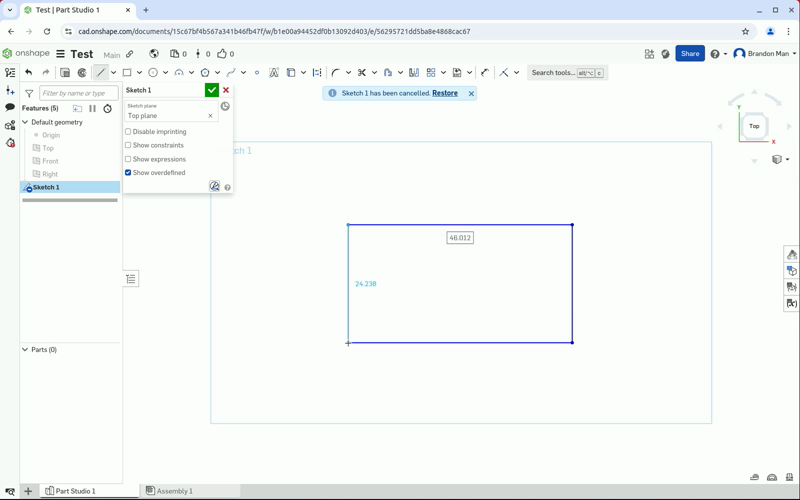
key(esc)
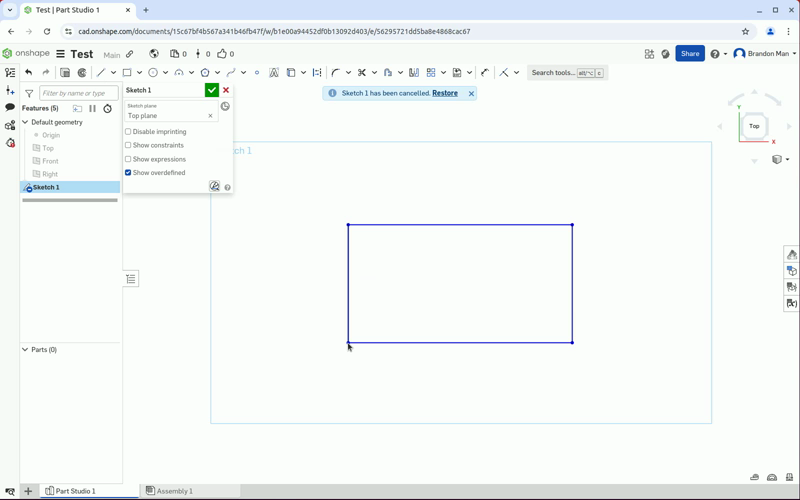
mouse_move(439, 307)
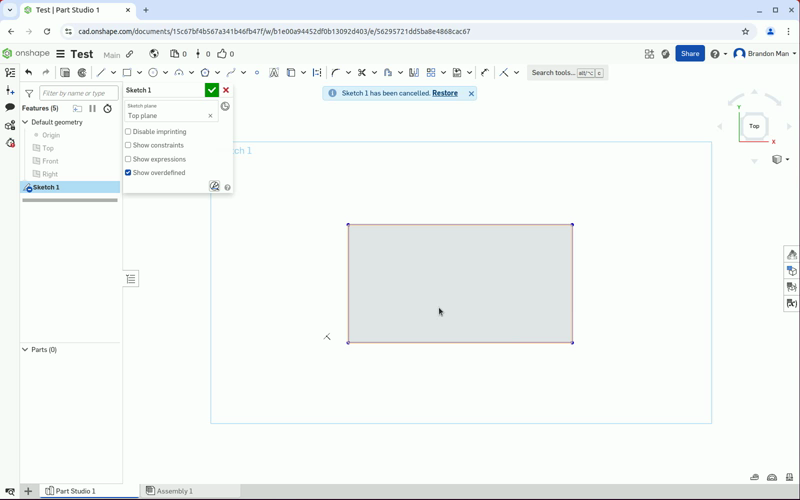
click(439, 307)
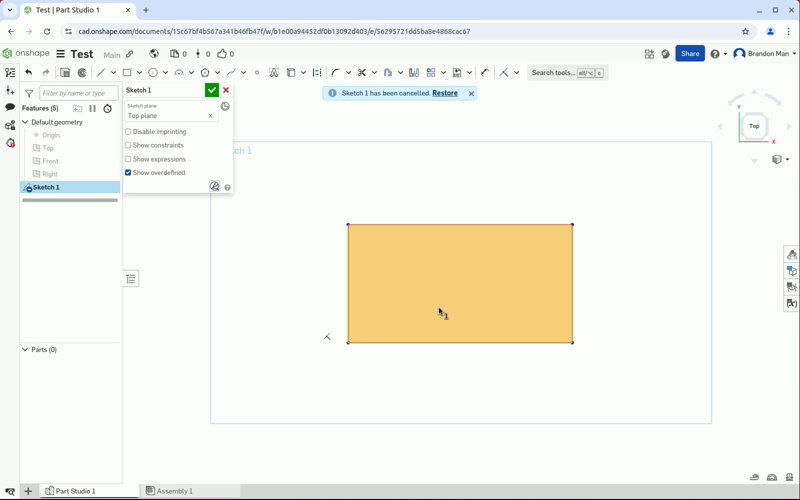
mouse_move(73, 352)
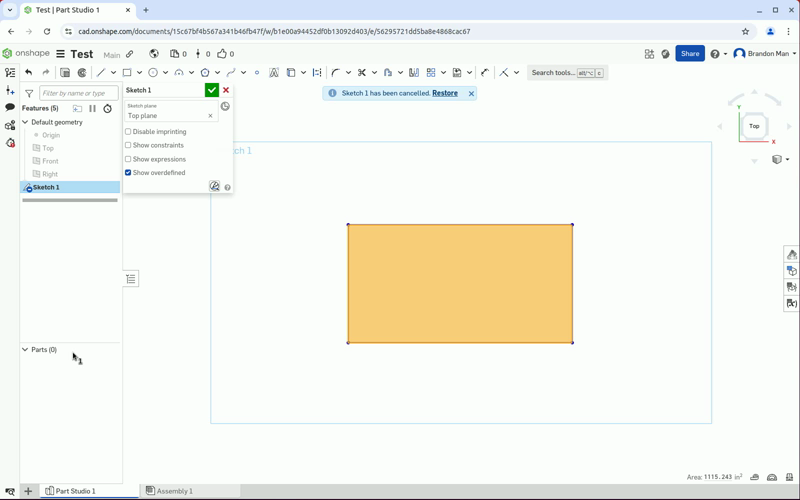
key(shift+y)
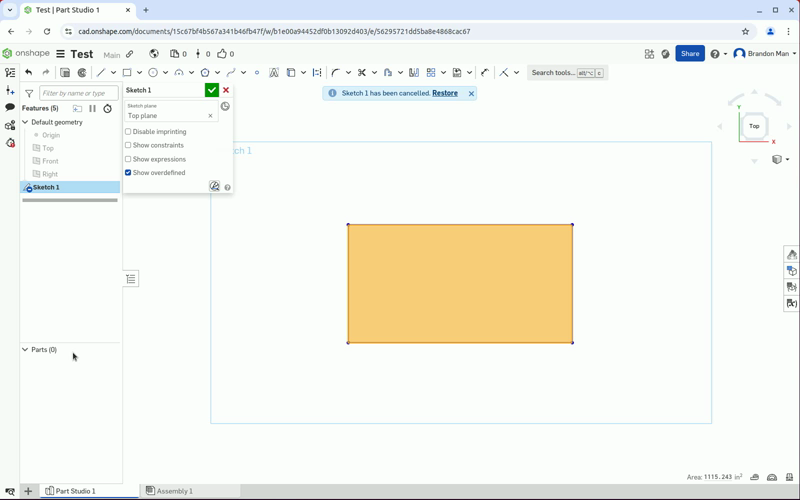
key(shift+e)
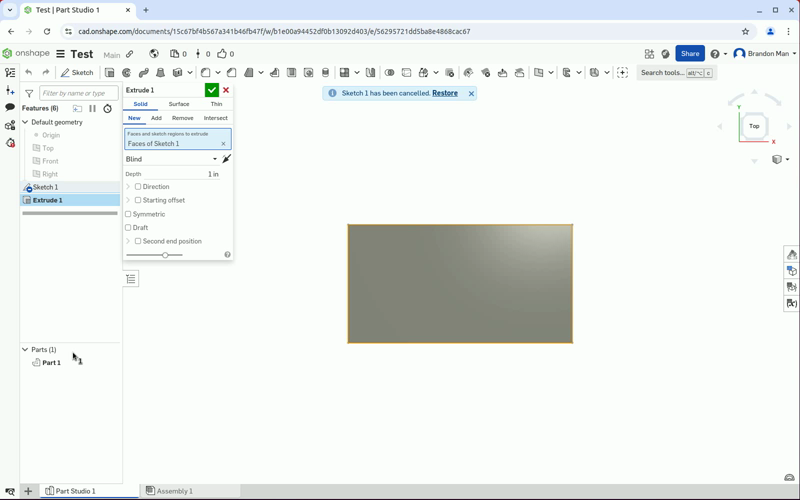
mouse_move(143, 106)
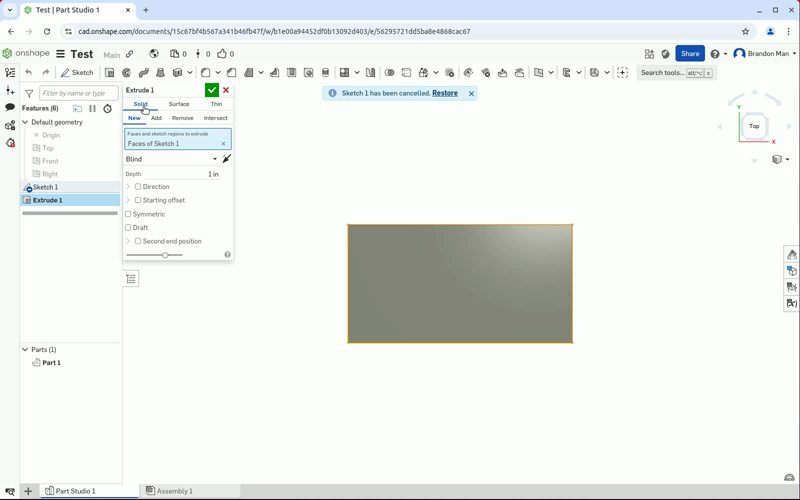
click(143, 106)
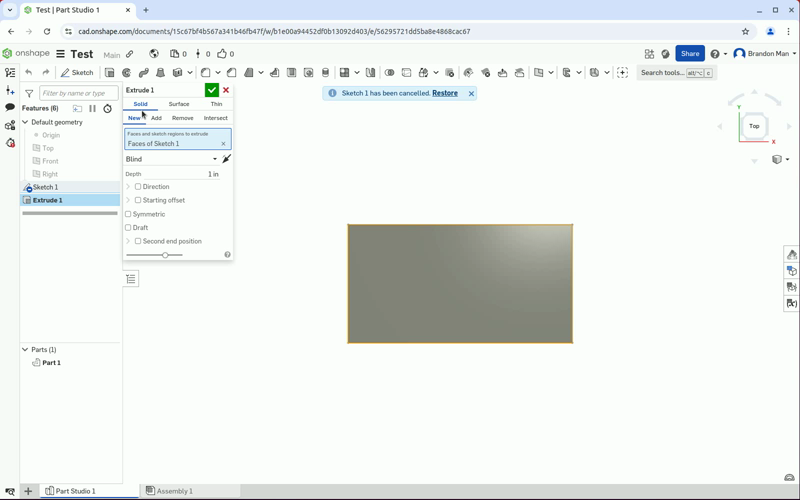
mouse_move(137, 120)
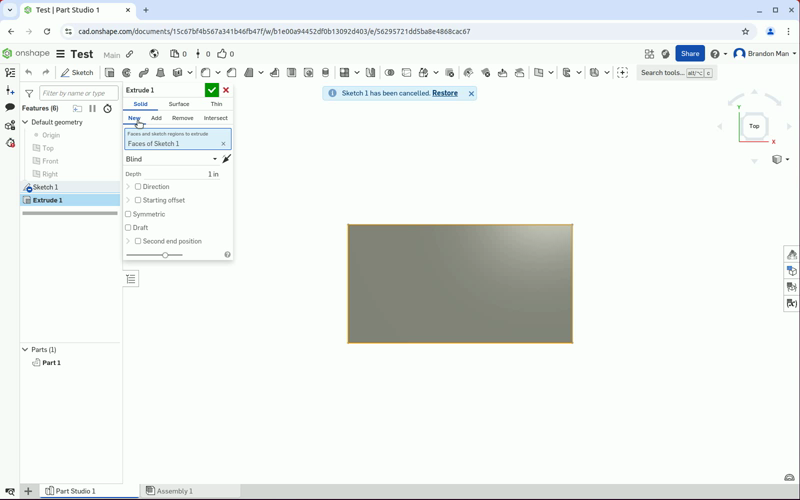
click(137, 120)
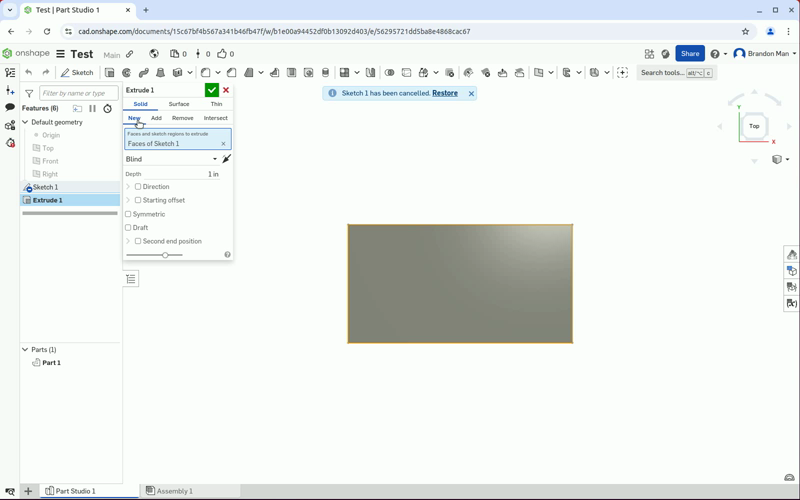
key(tab, 4)
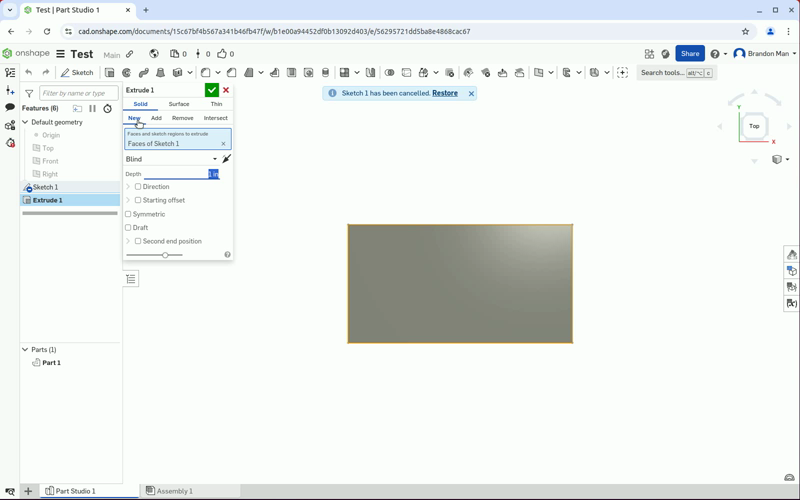
text(0.722)
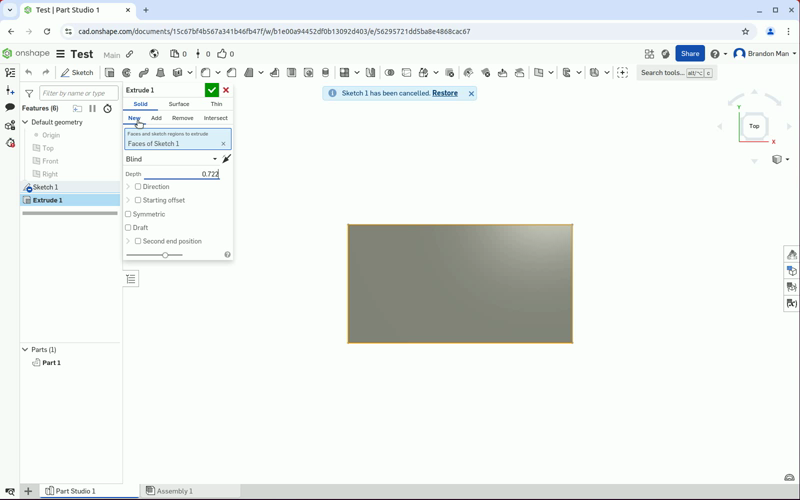
key(enter)
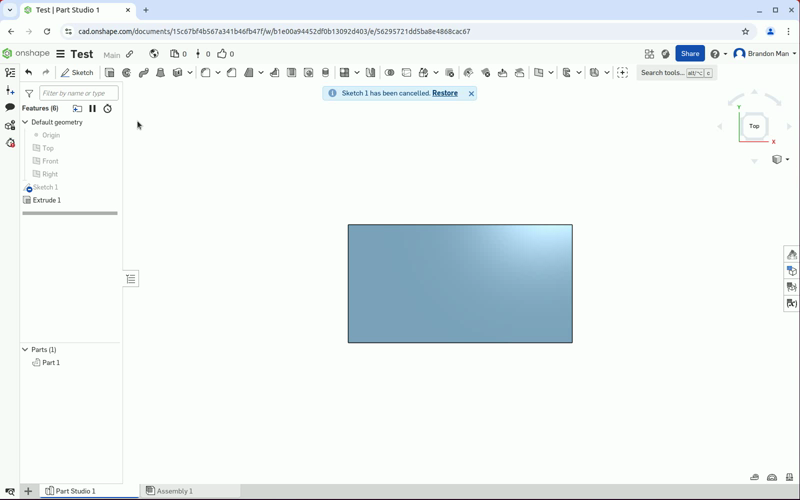
key(shift+h)
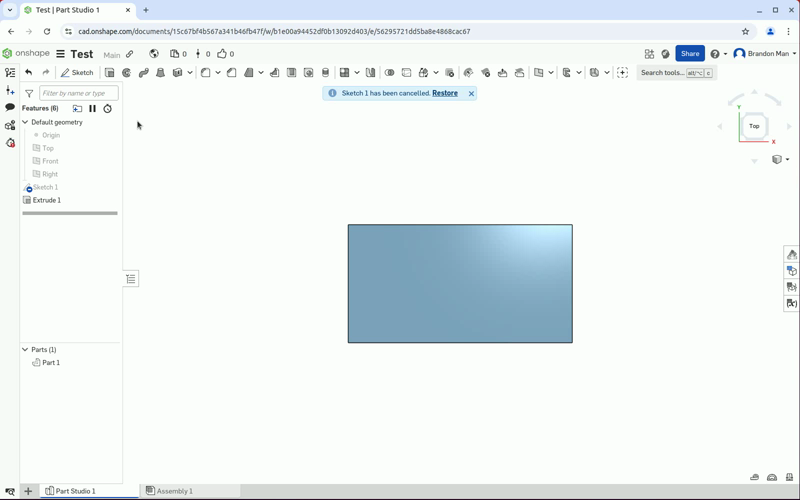
key(shift+h)
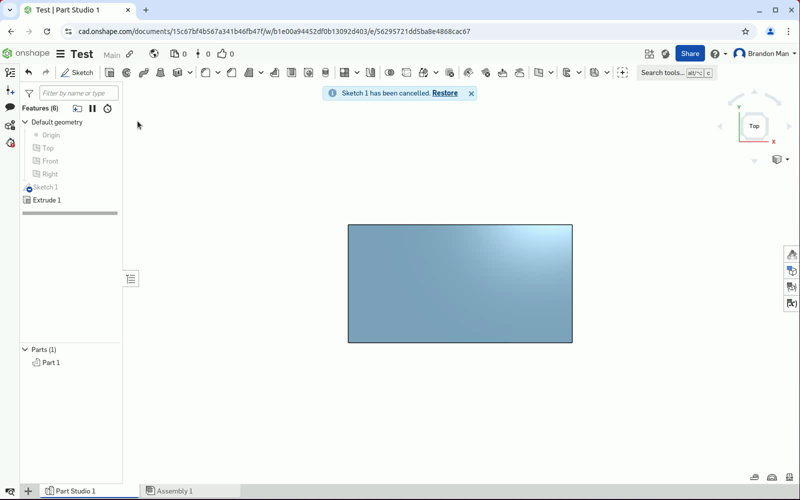
mouse_move(73, 189)
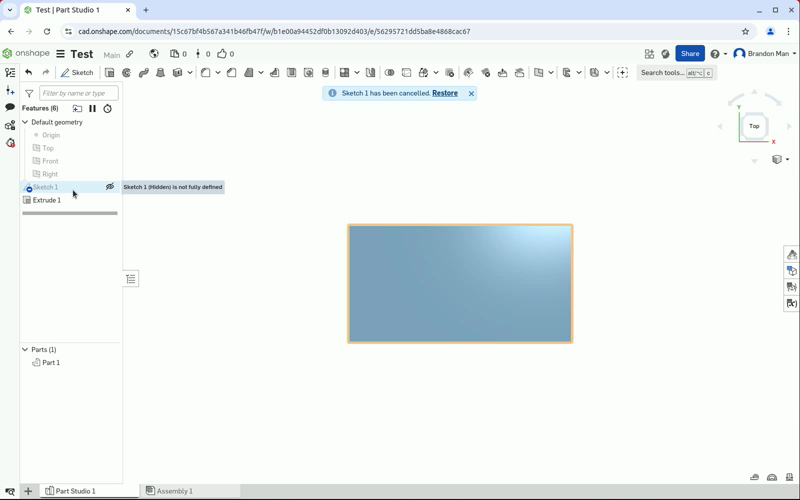
click(73, 189)
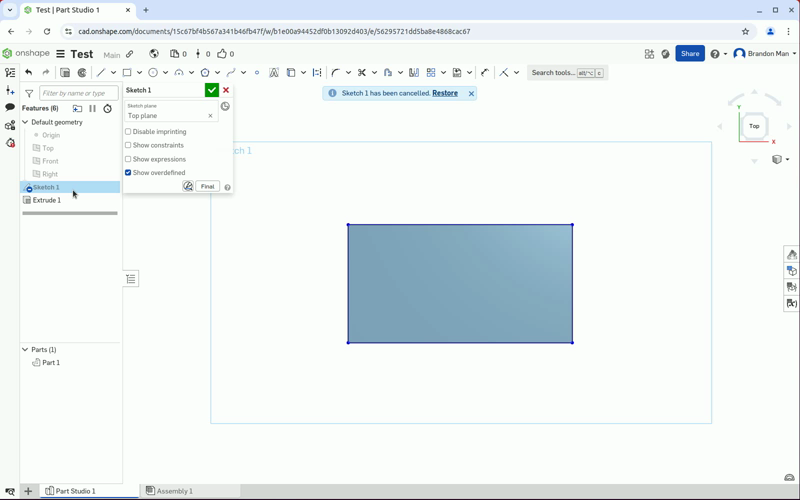
mouse_move(229, 92)
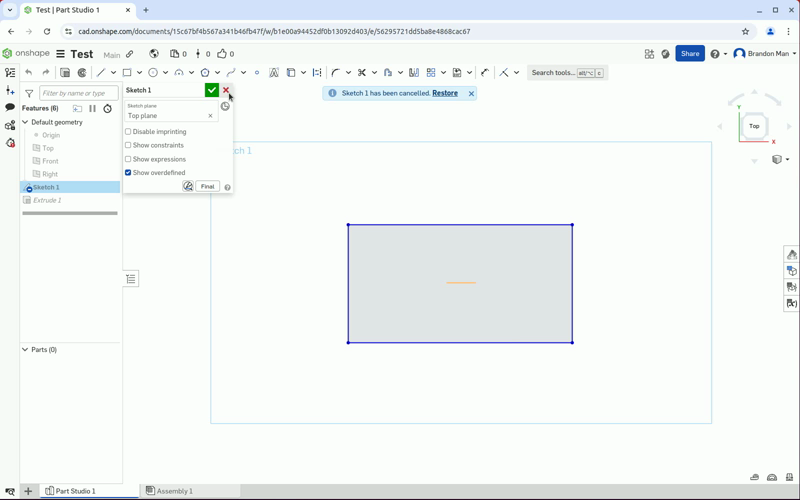
click(229, 92)
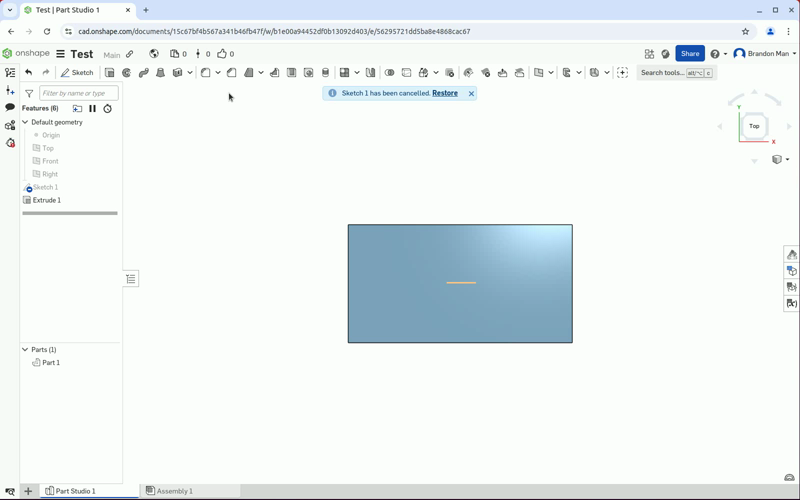
mouse_move(541, 75)
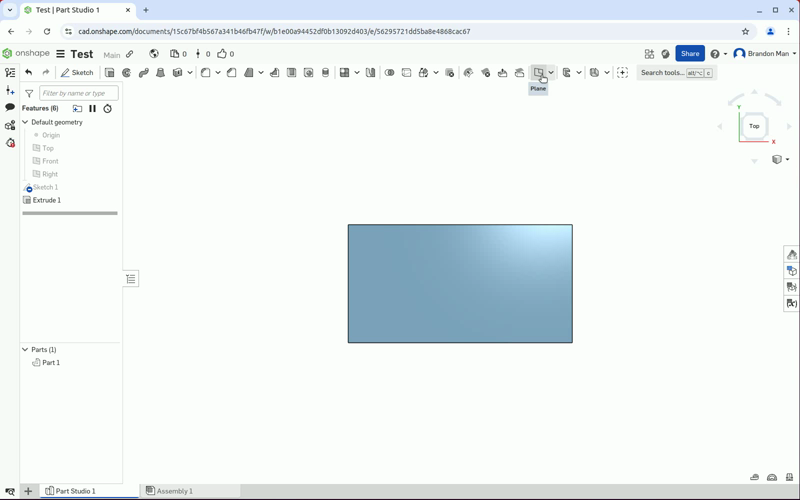
click(541, 75)
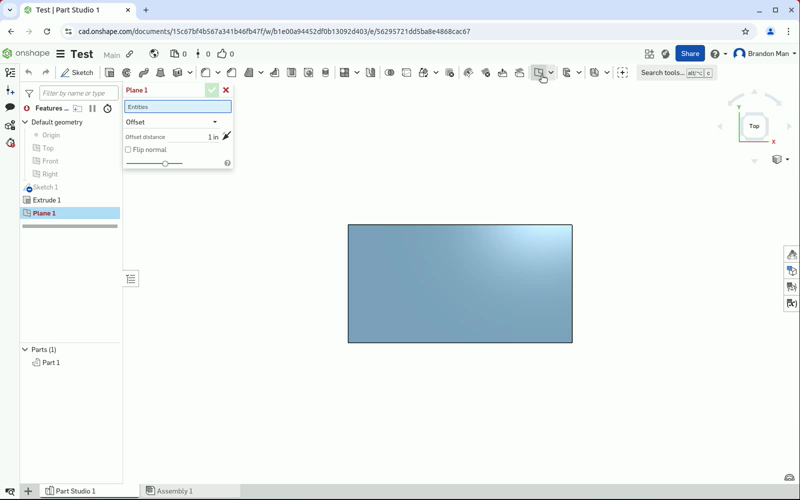
mouse_move(73, 150)
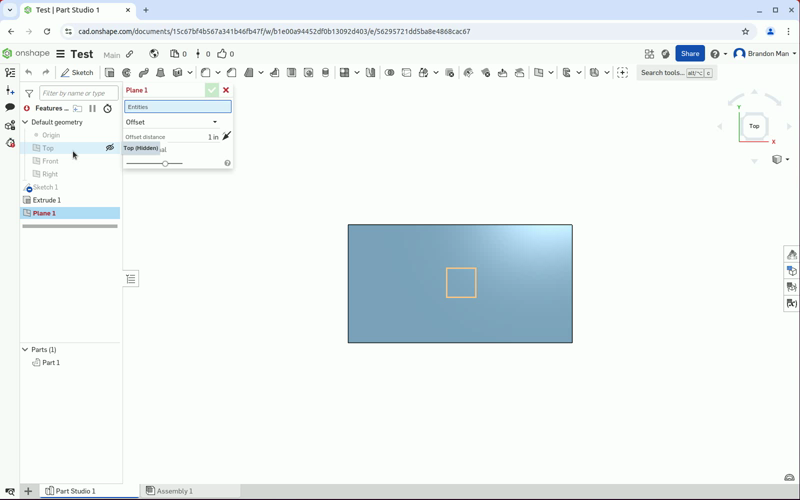
click(73, 150)
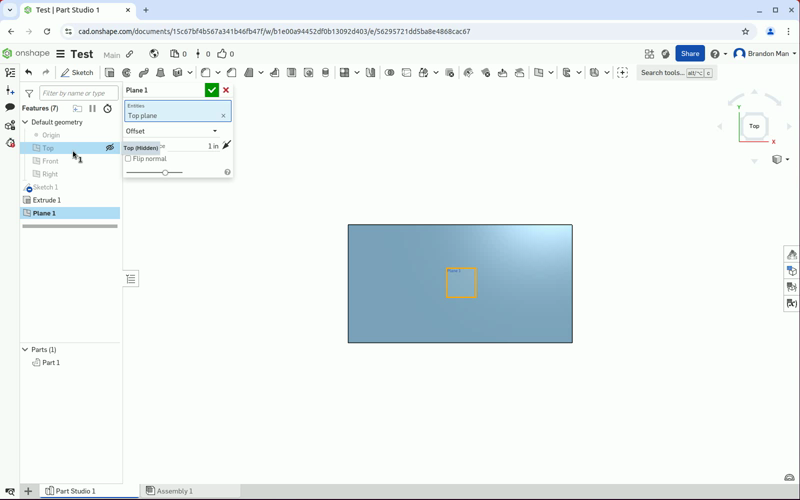
key(tab, 2)
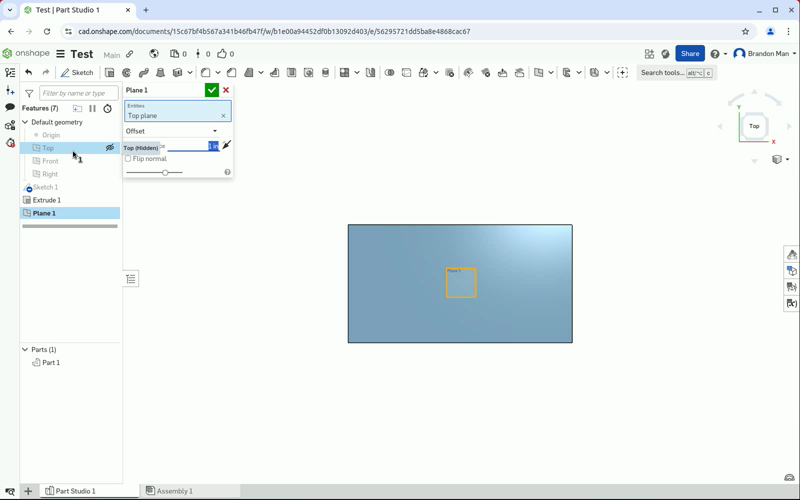
text(0.709)
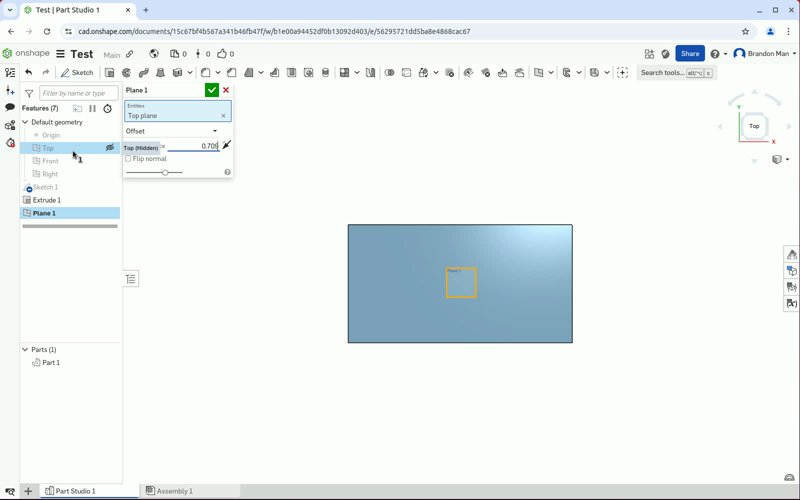
key(enter, 2)
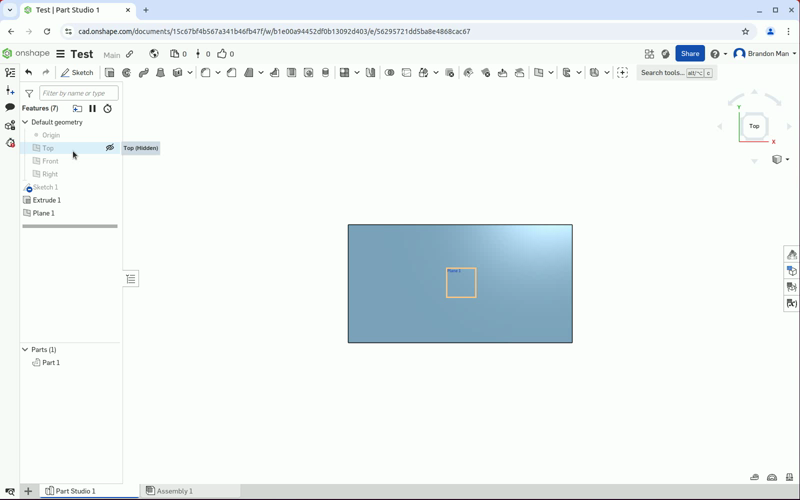
key(shift+s)
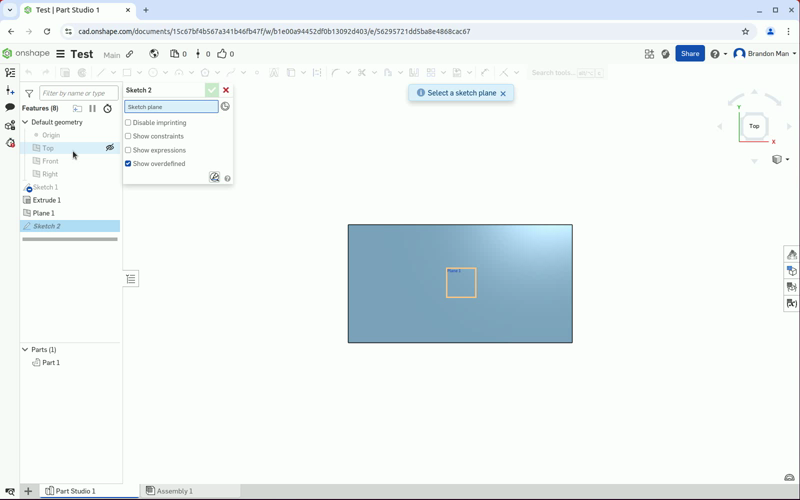
mouse_move(73, 215)
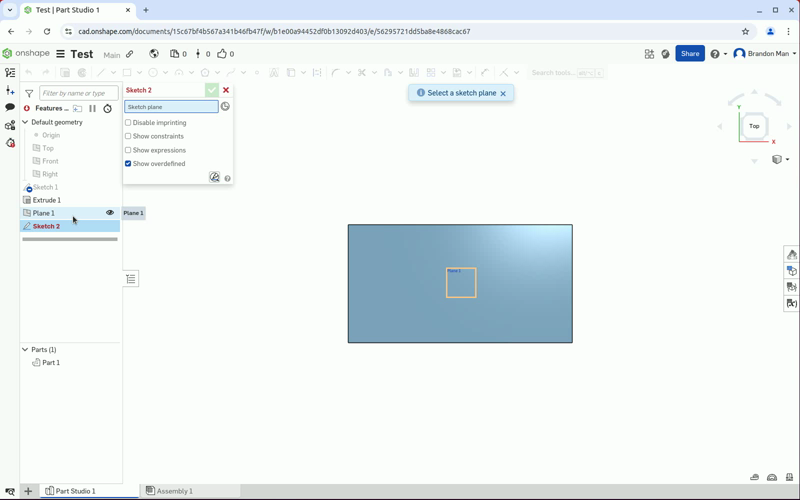
click(73, 215)
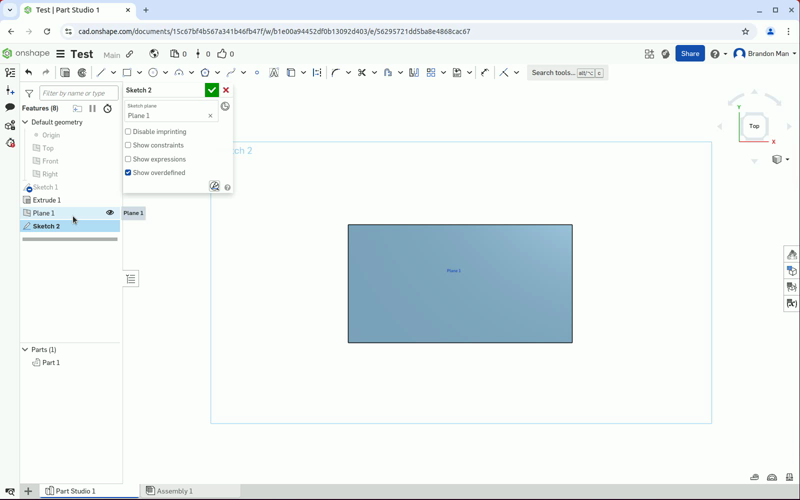
mouse_move(73, 352)
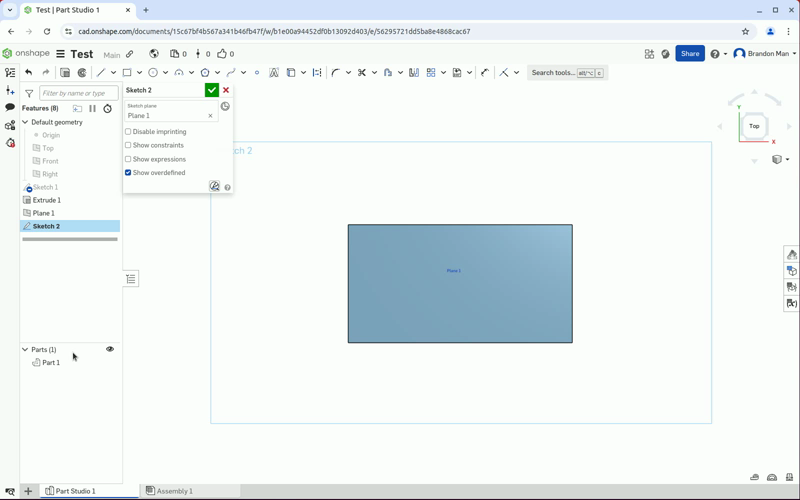
key(y)
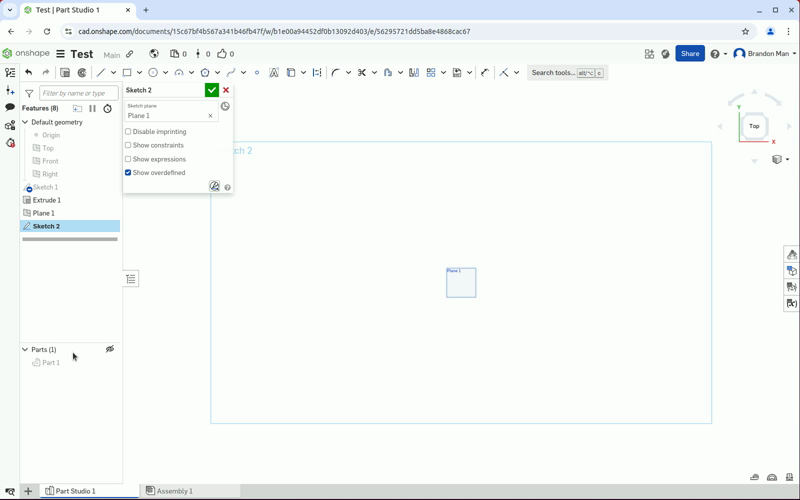
key(l)
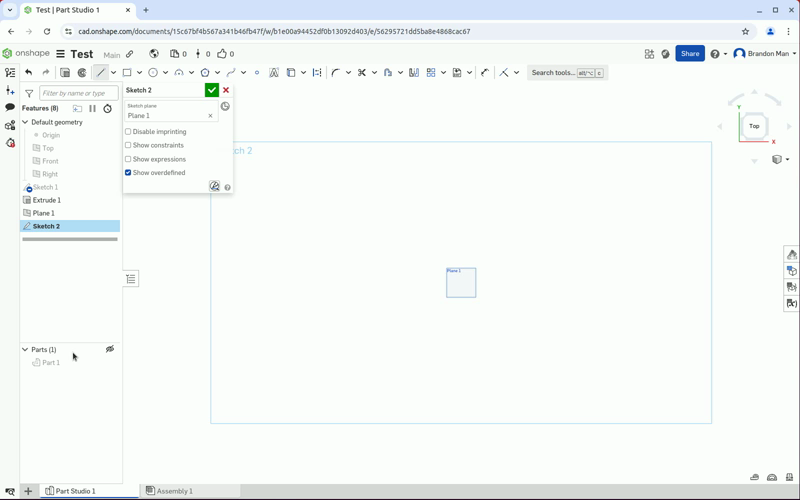
key_down(shift)
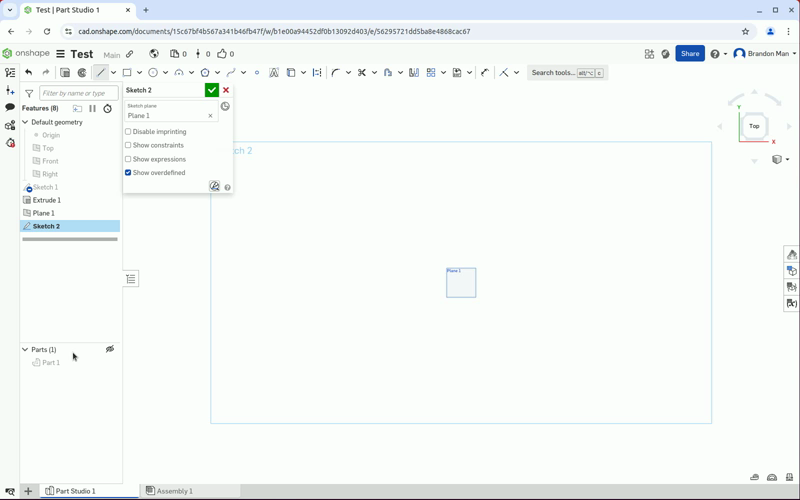
mouse_move(348, 254)
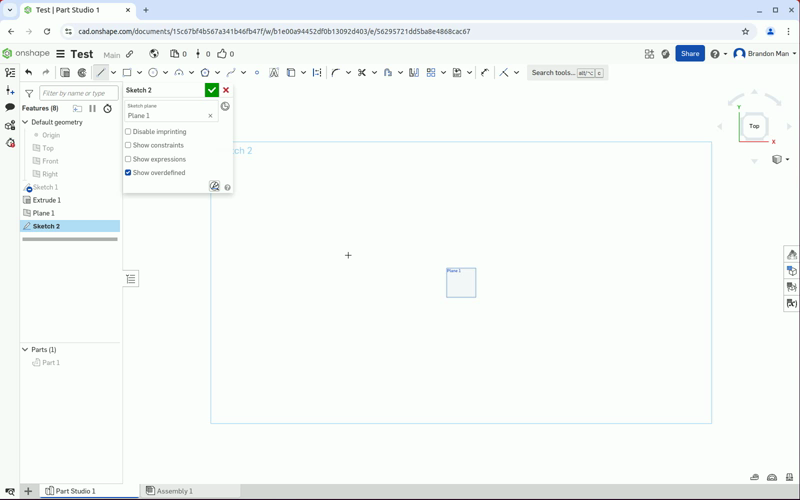
click(348, 254)
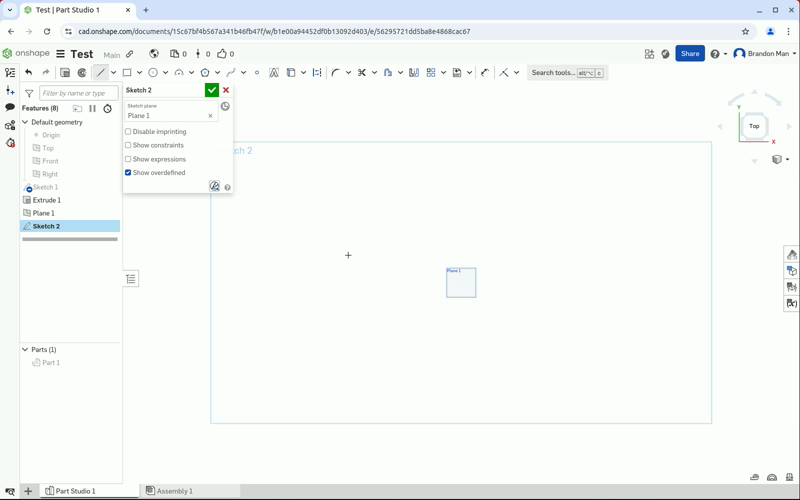
key_up(shift)
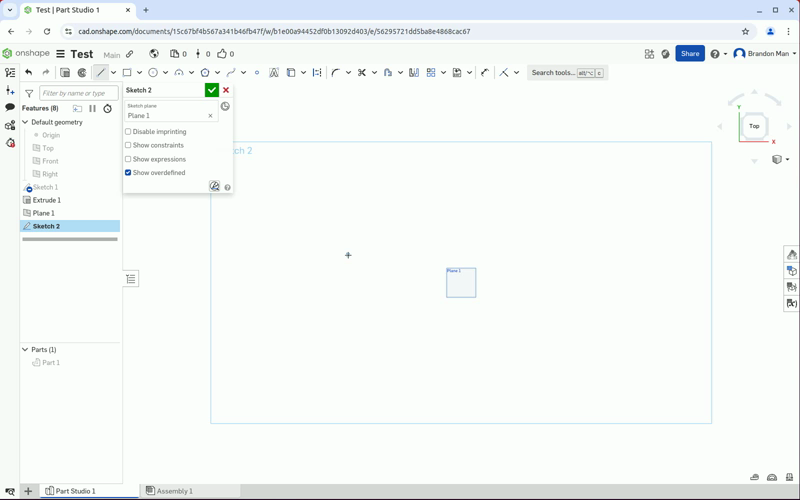
key_down(shift)
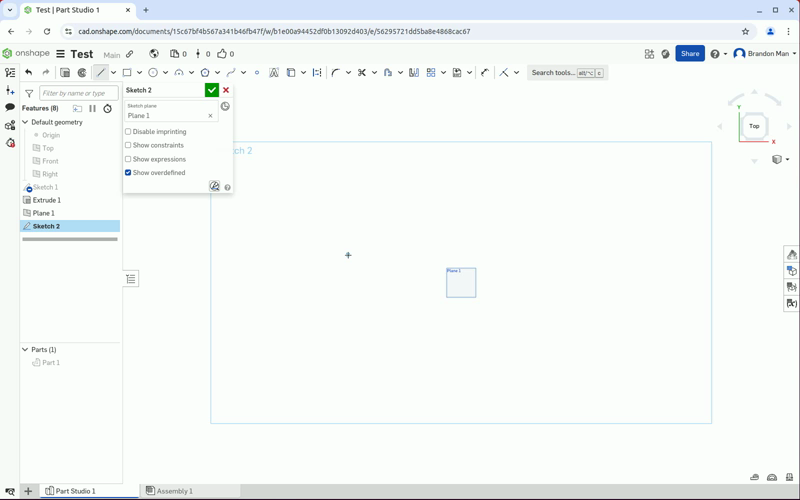
mouse_move(378, 254)
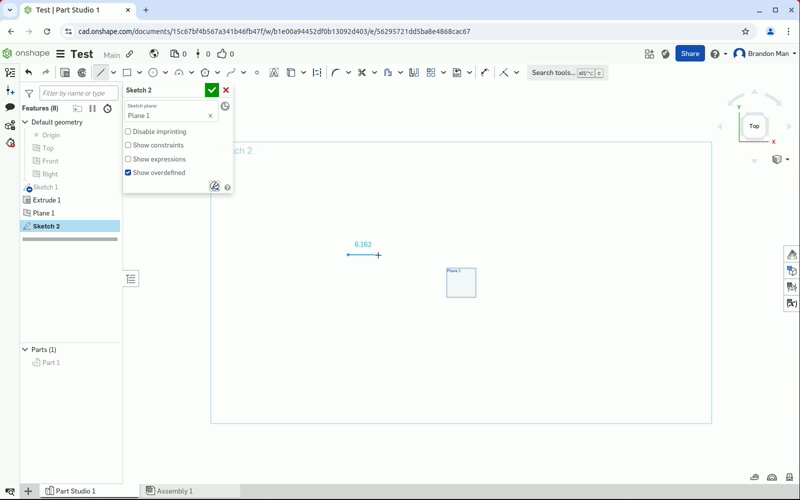
mouse_move(387, 222)
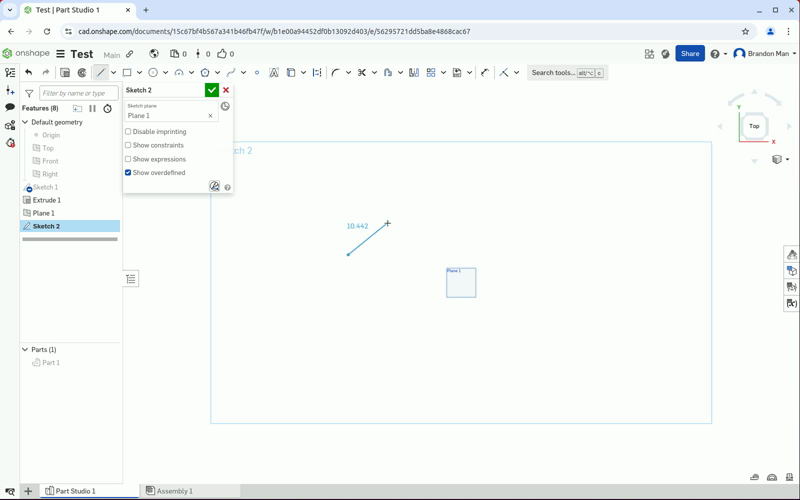
click(387, 222)
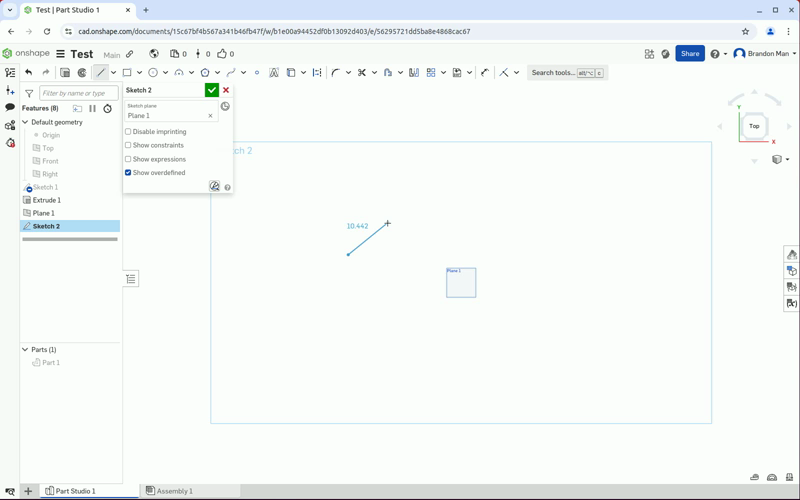
key_up(shift)
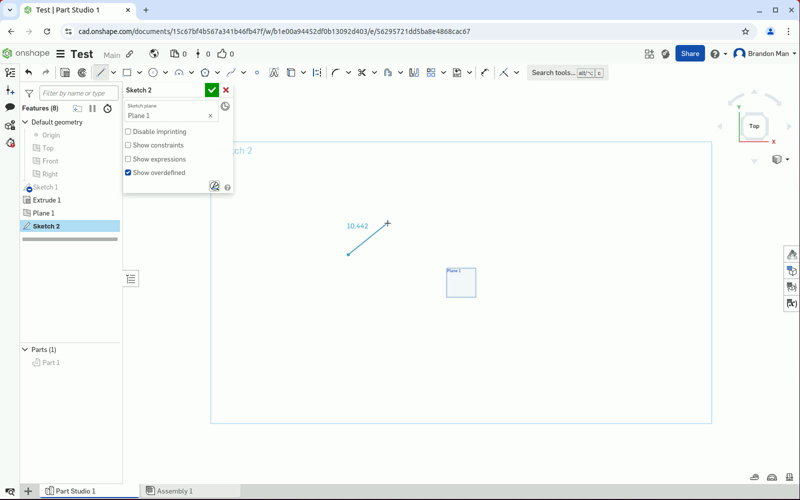
key_down(shift)
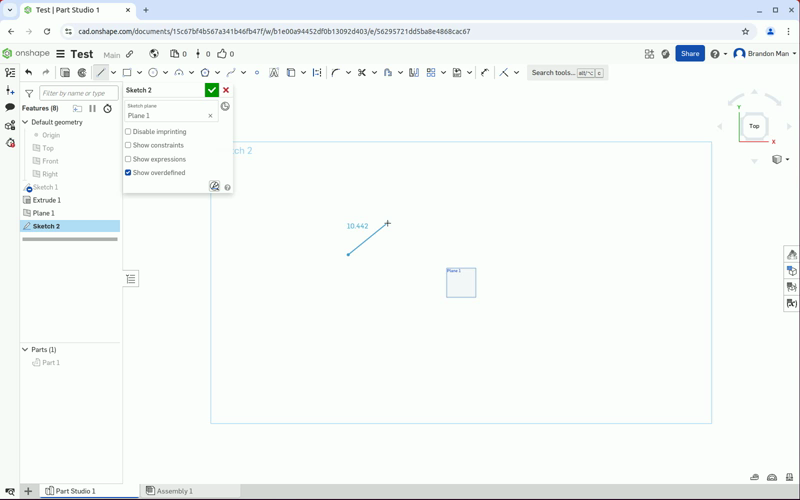
mouse_move(417, 222)
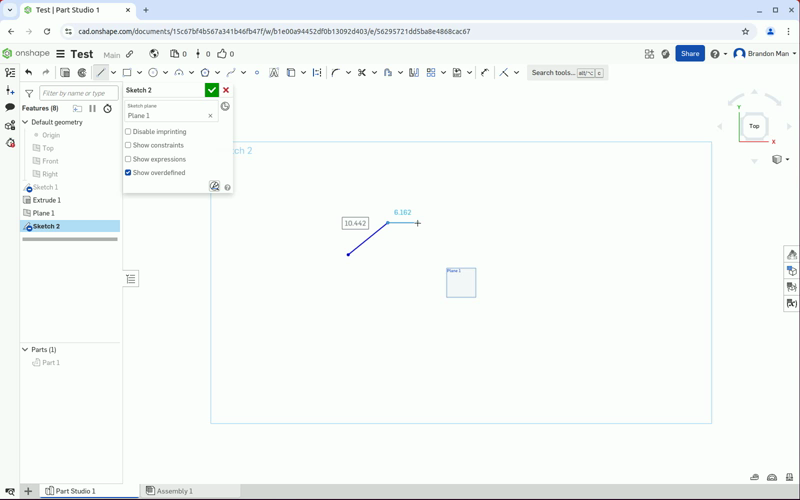
mouse_move(348, 222)
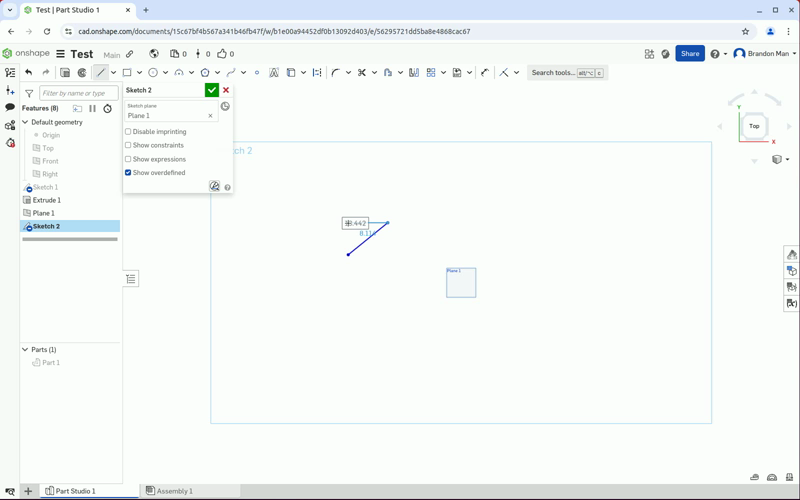
click(348, 222)
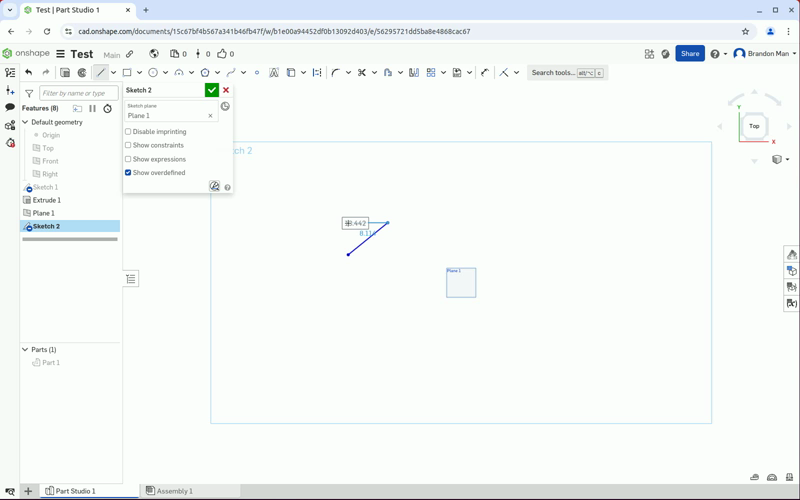
key_up(shift)
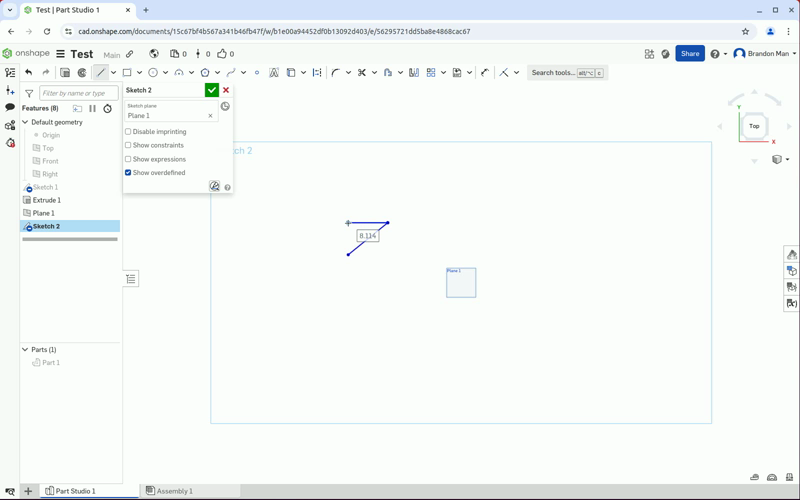
mouse_move(378, 222)
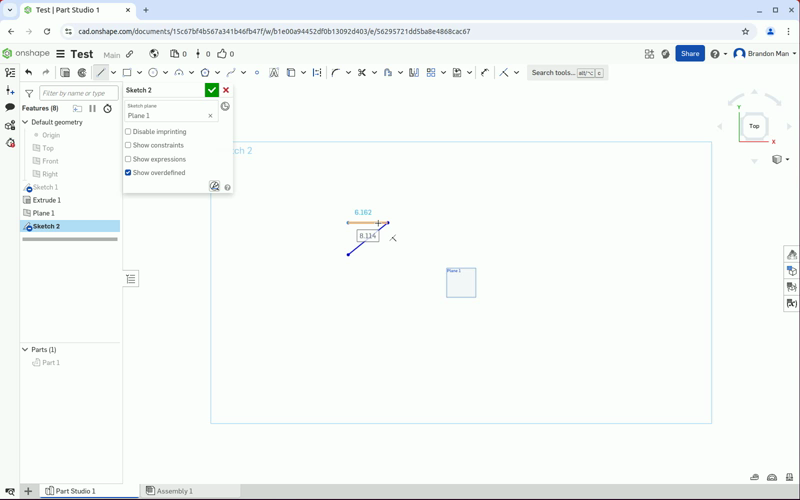
key_down(shift)
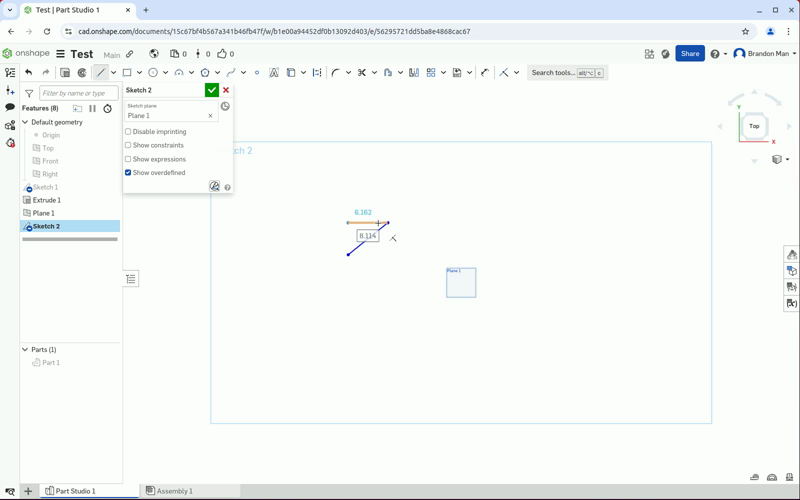
mouse_move(348, 254)
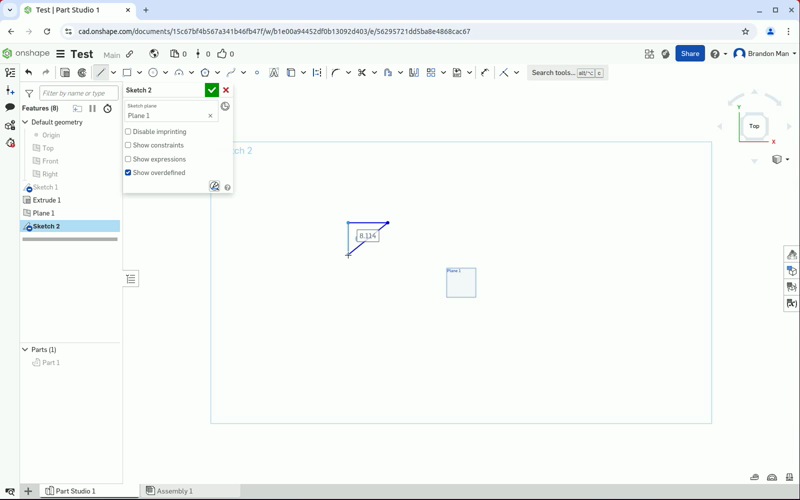
key_up(shift)
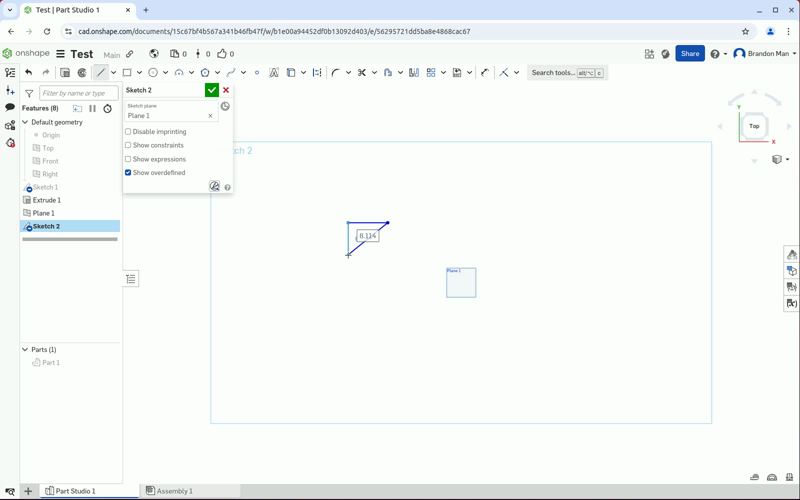
click(348, 254)
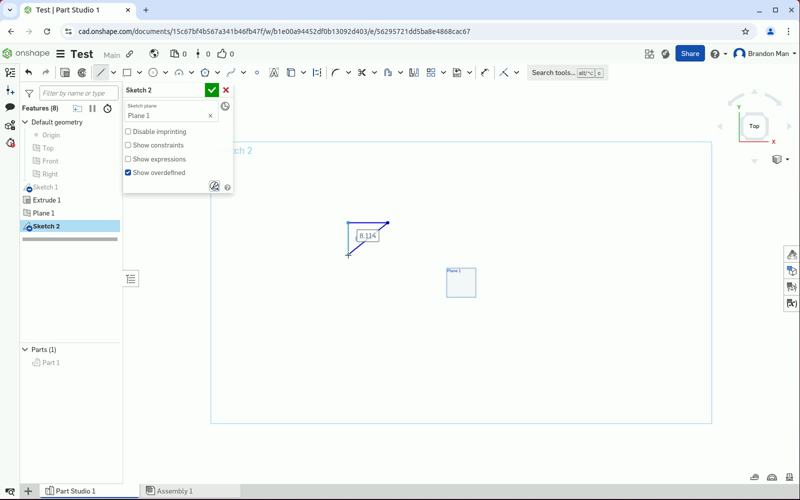
key(esc)
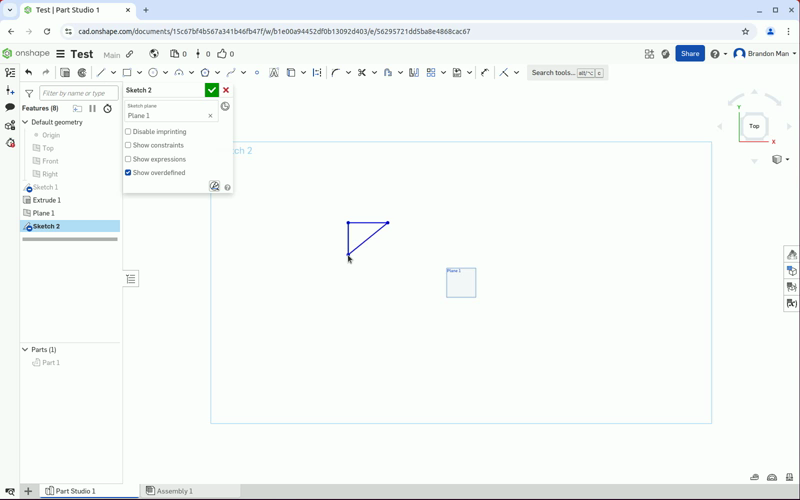
mouse_move(377, 225)
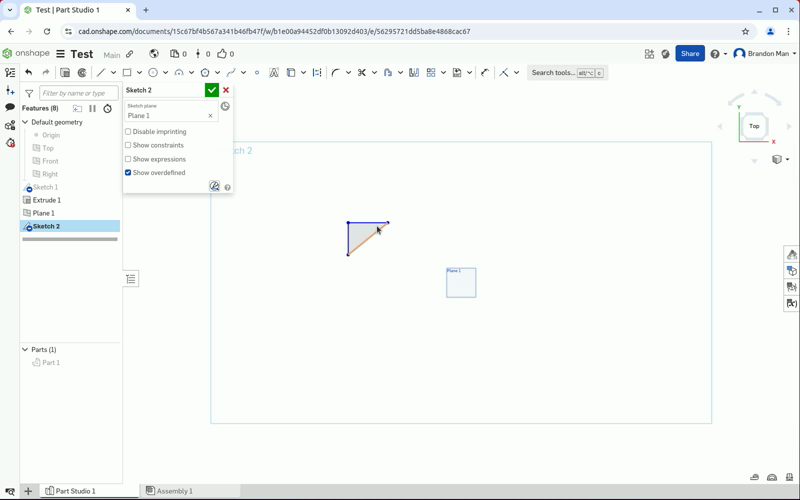
scroll(6)
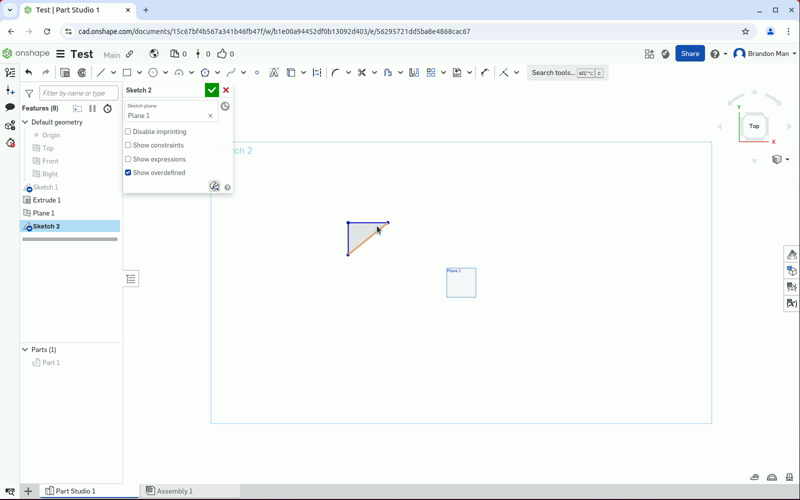
scroll(6)
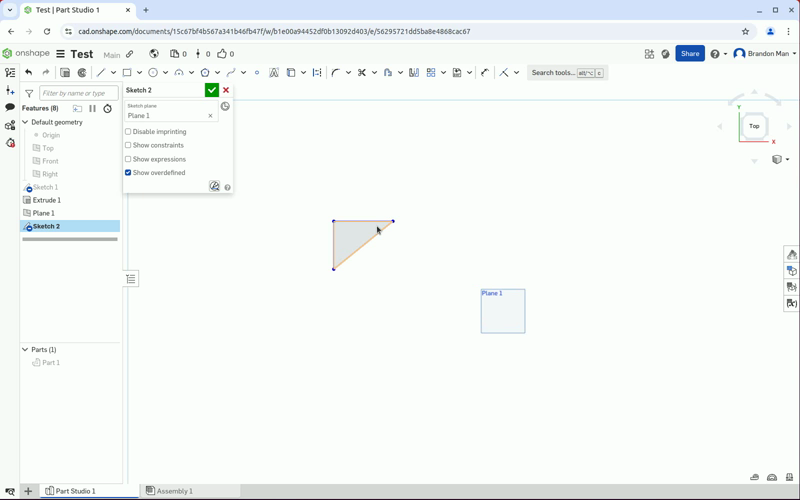
scroll(6)
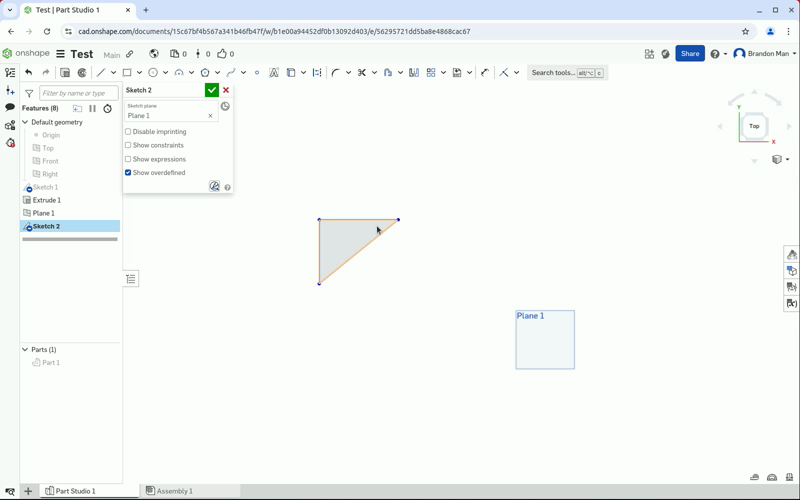
scroll(6)
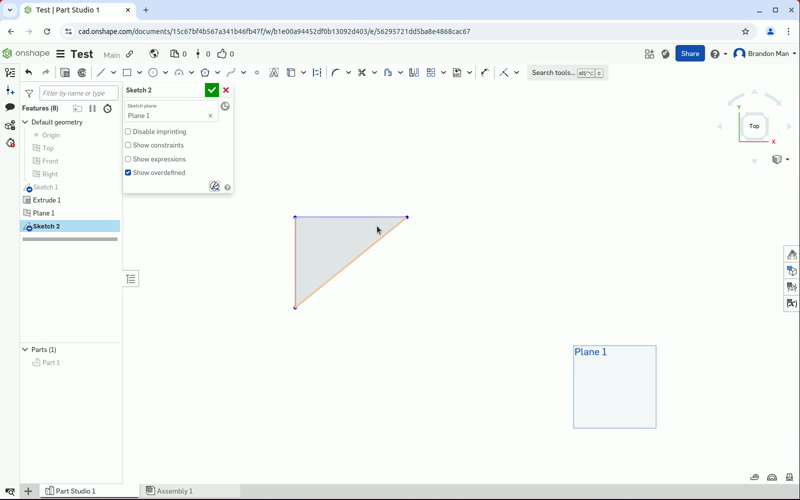
scroll(6)
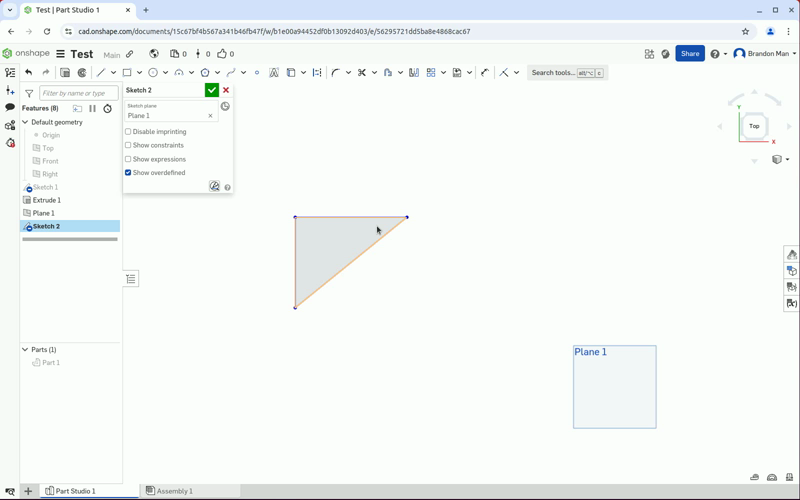
scroll(6)
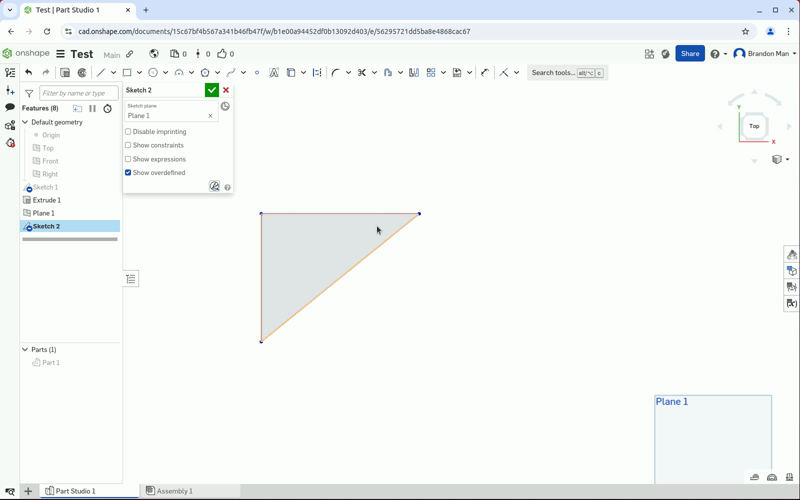
scroll(6)
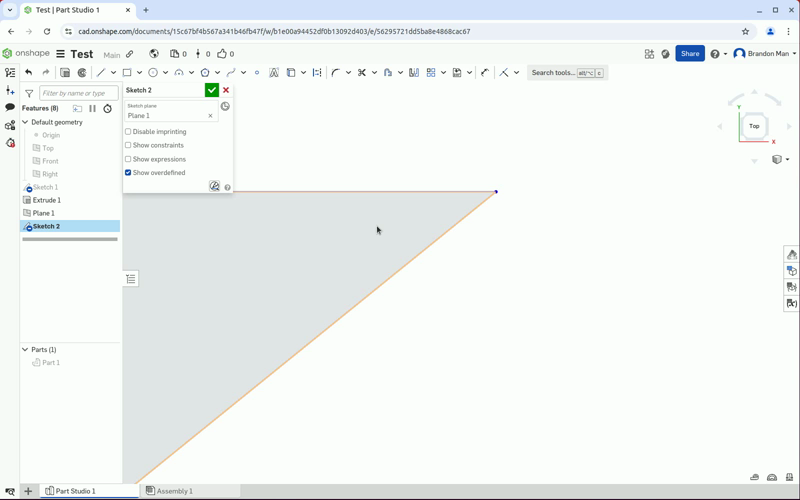
click(377, 225)
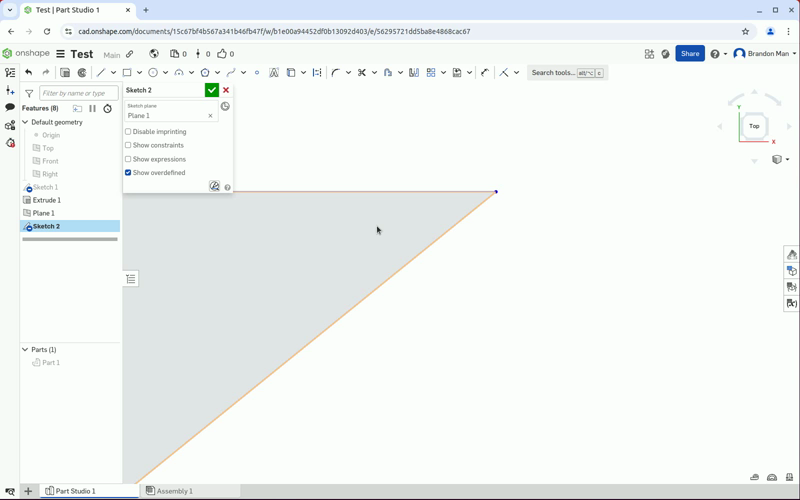
scroll(-6)
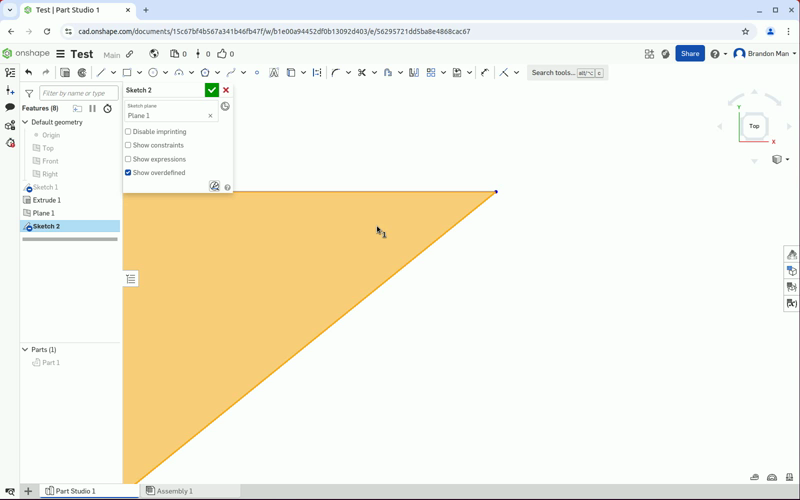
scroll(-6)
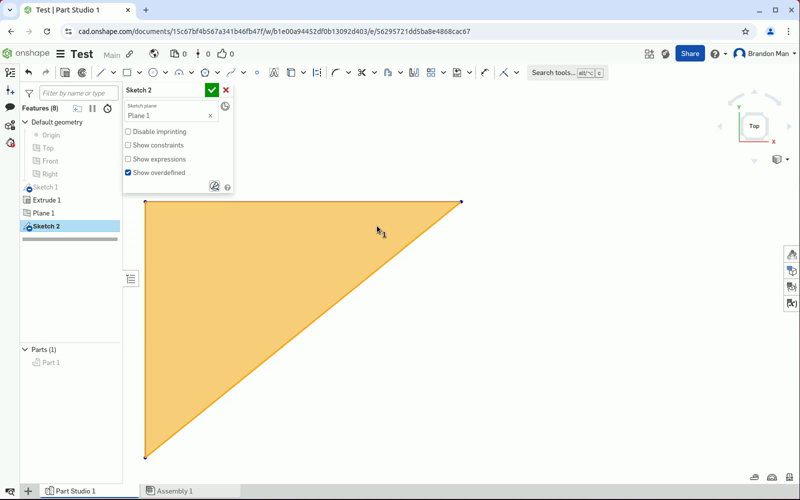
scroll(-6)
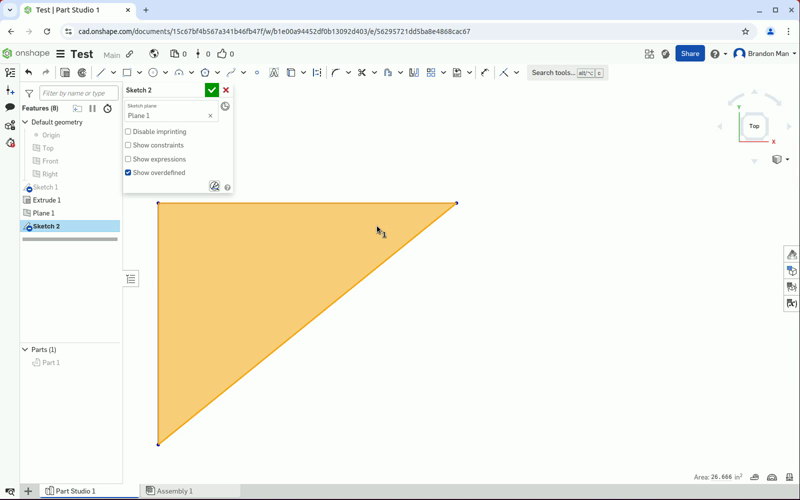
scroll(-6)
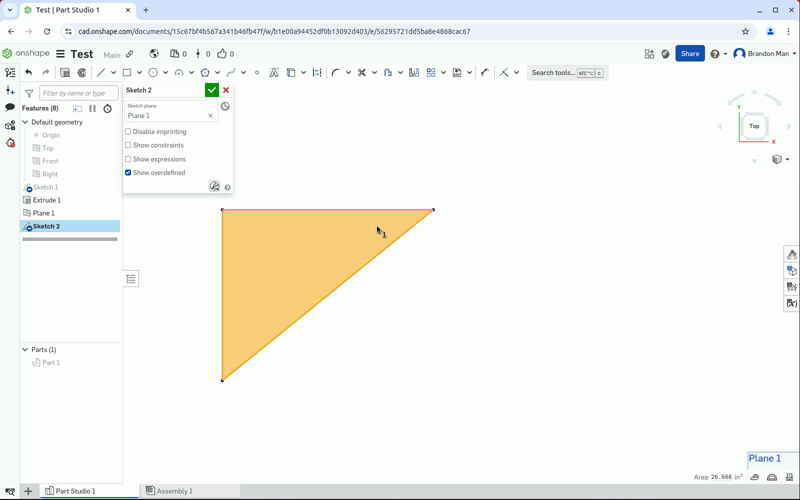
scroll(-6)
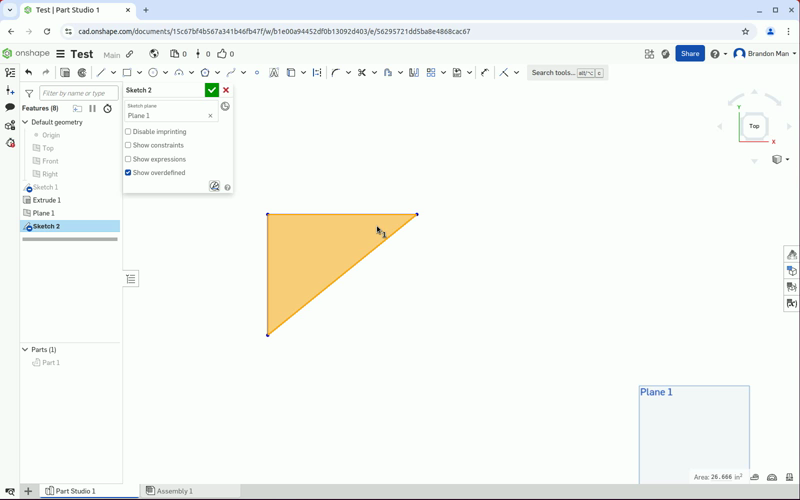
scroll(-6)
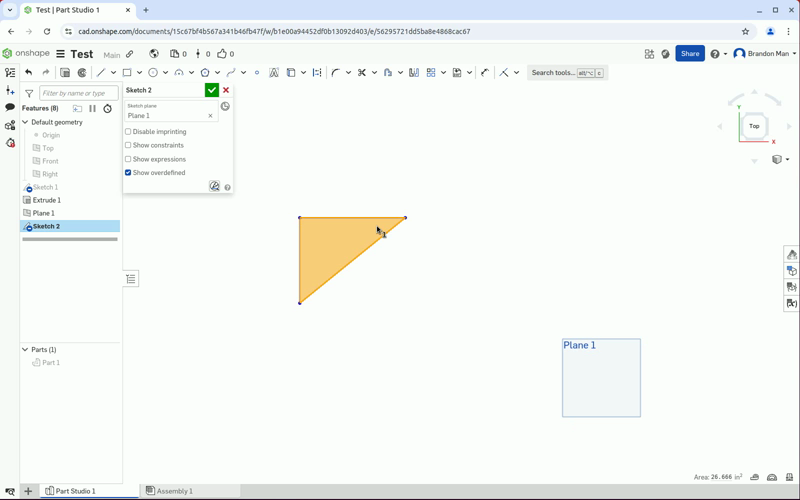
scroll(-6)
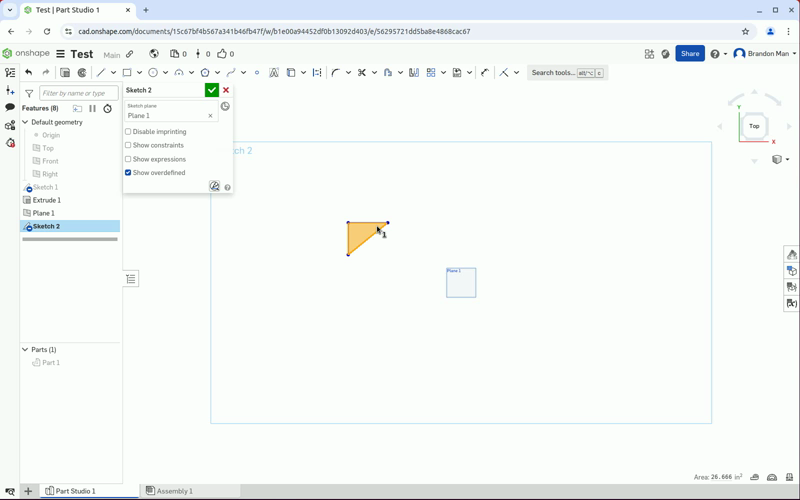
mouse_move(73, 352)
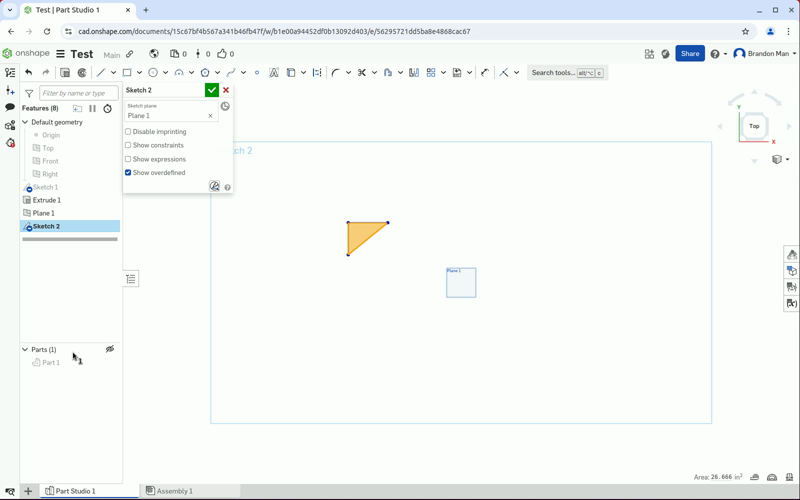
key(shift+y)
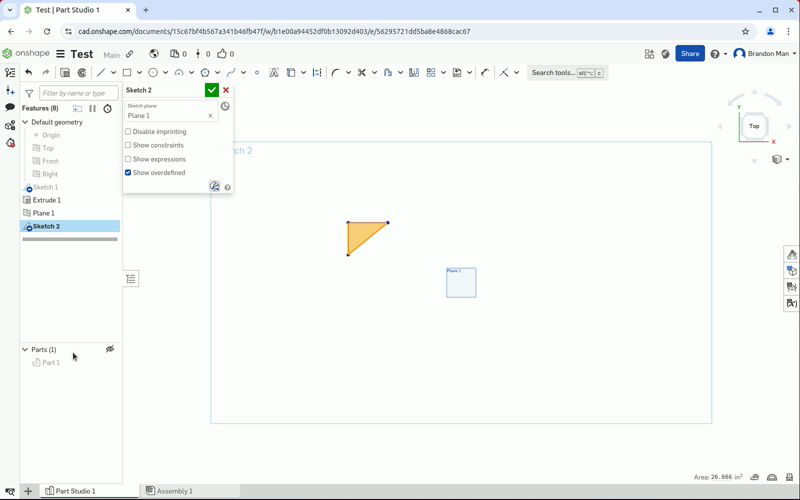
key(shift+e)
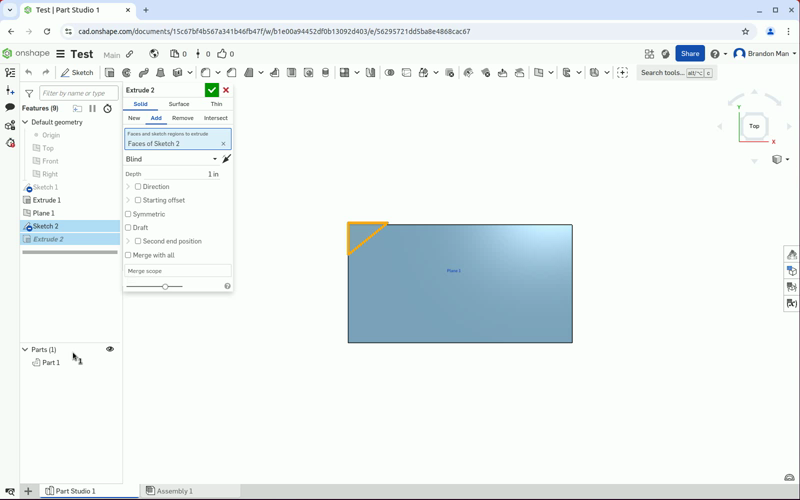
mouse_move(143, 106)
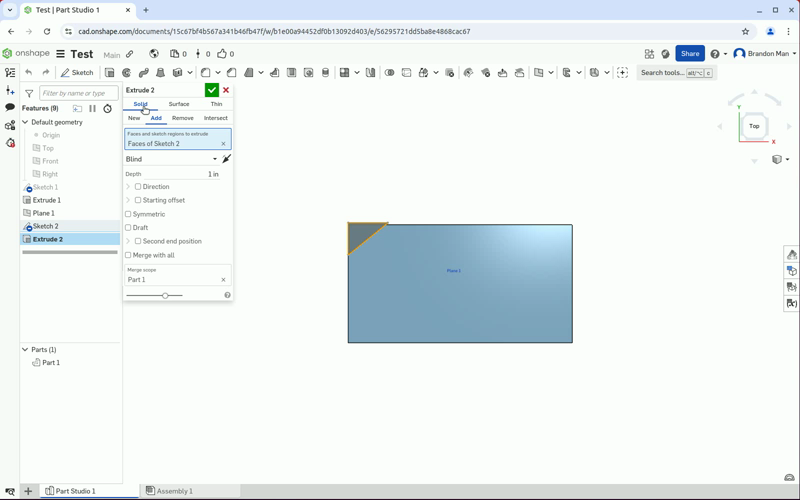
click(143, 106)
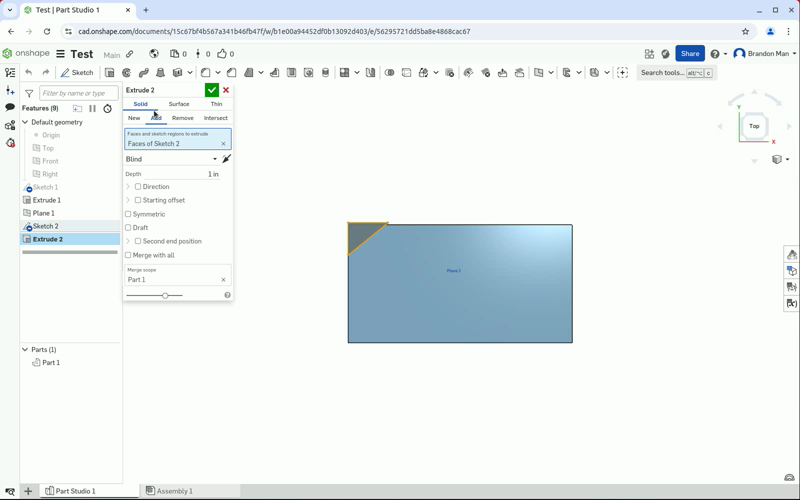
mouse_move(186, 120)
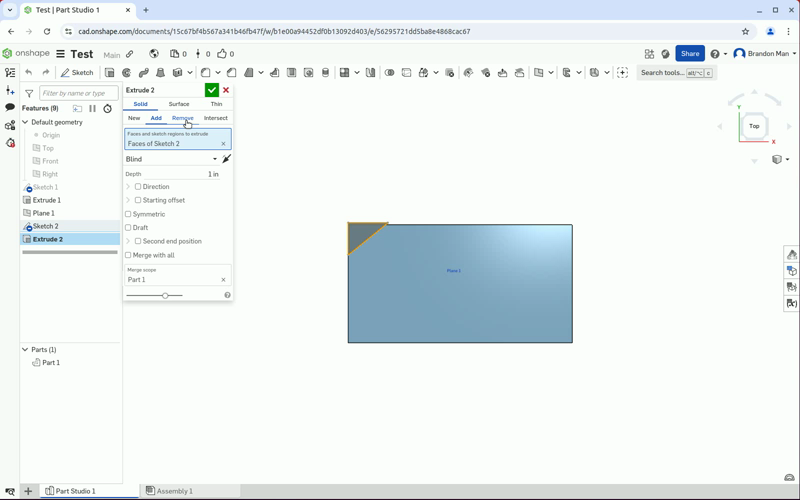
click(186, 120)
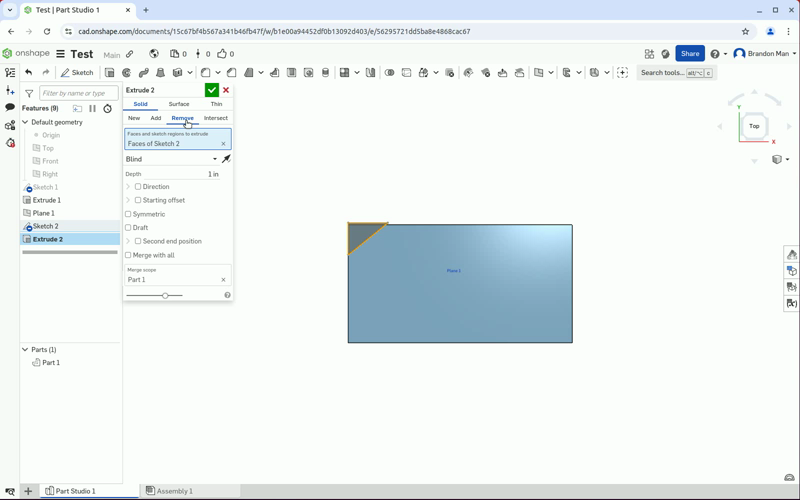
key(tab, 4)
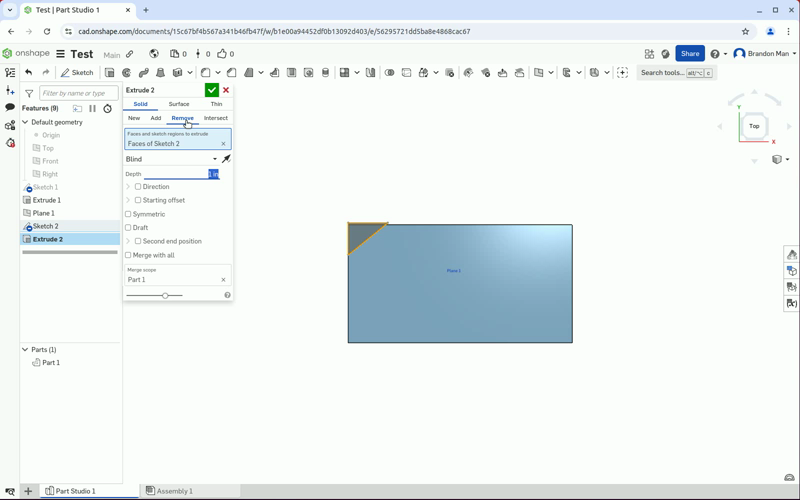
text(0.722)
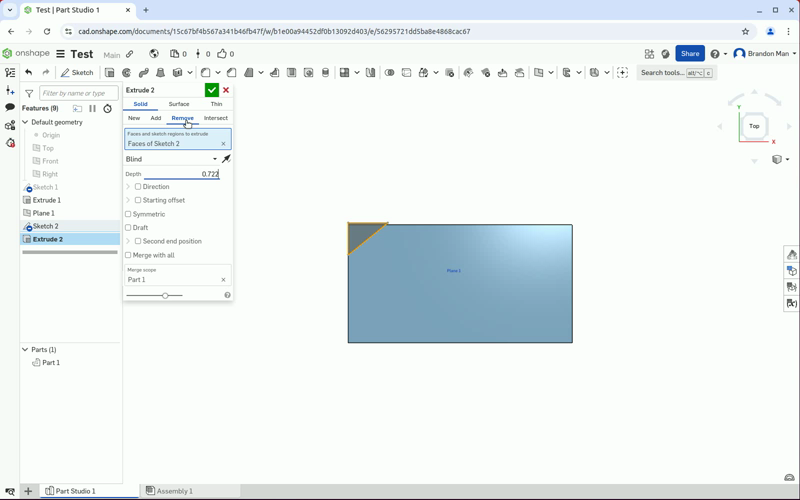
key(tab, 6)
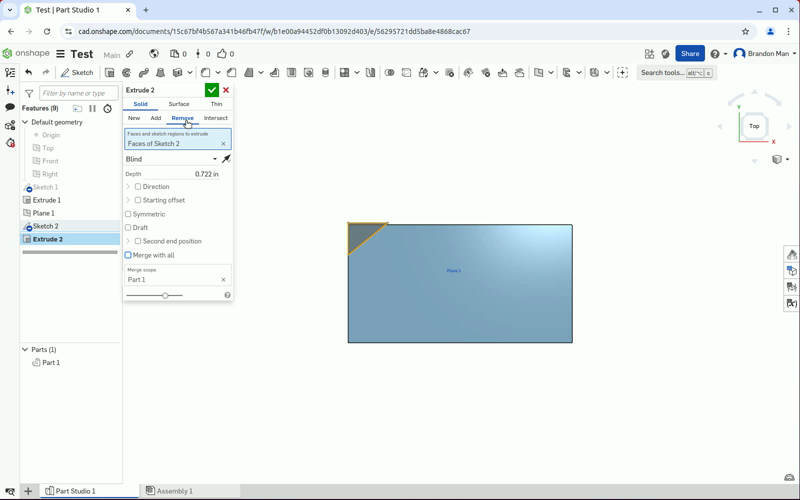
key(space)
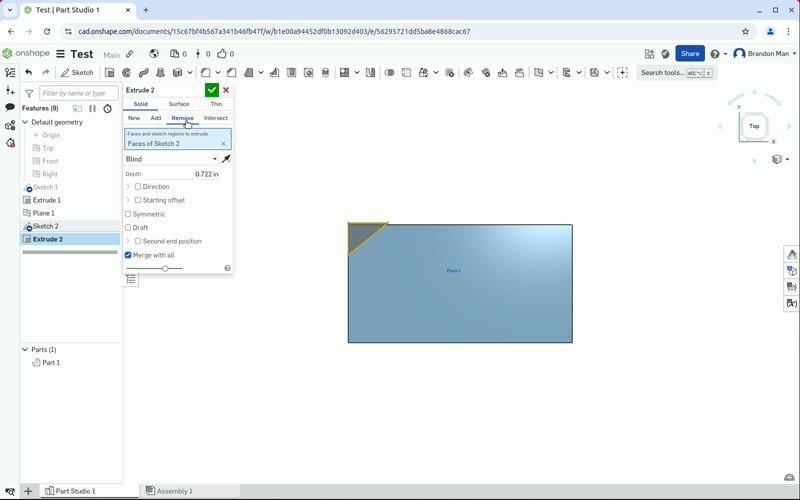
key(enter)
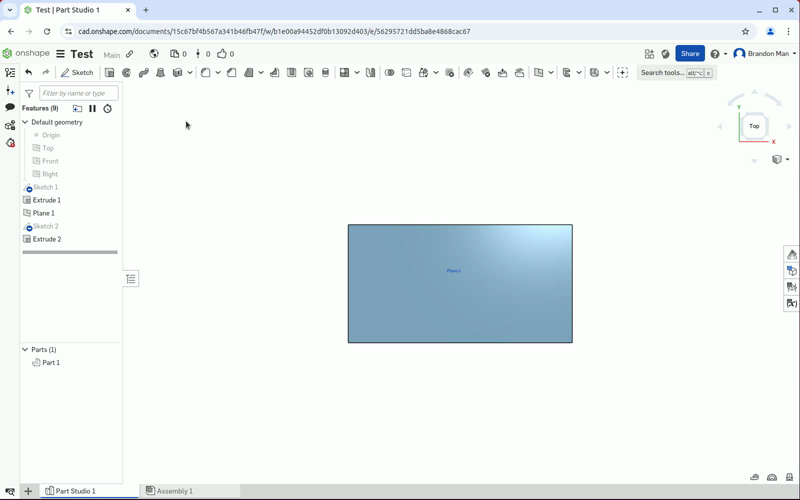
key(shift+h)
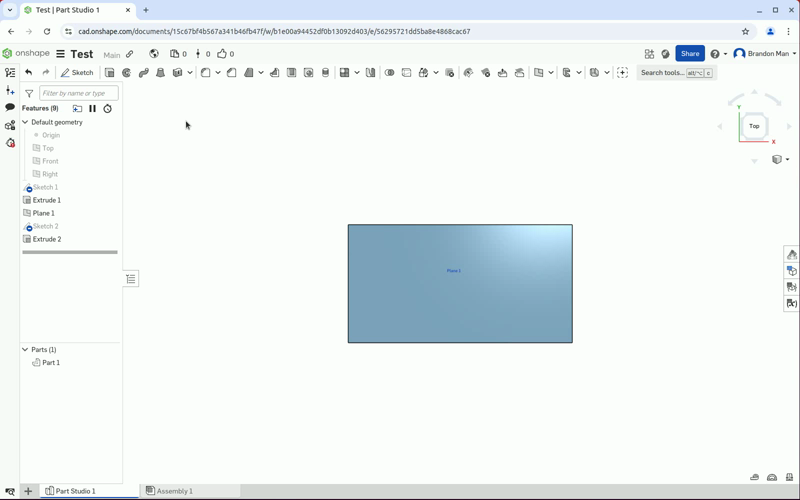
key(shift+h)
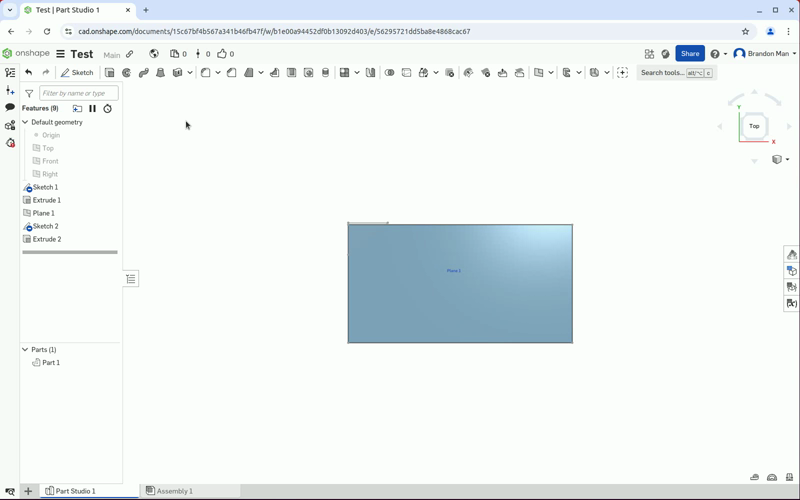
key(shift+7)
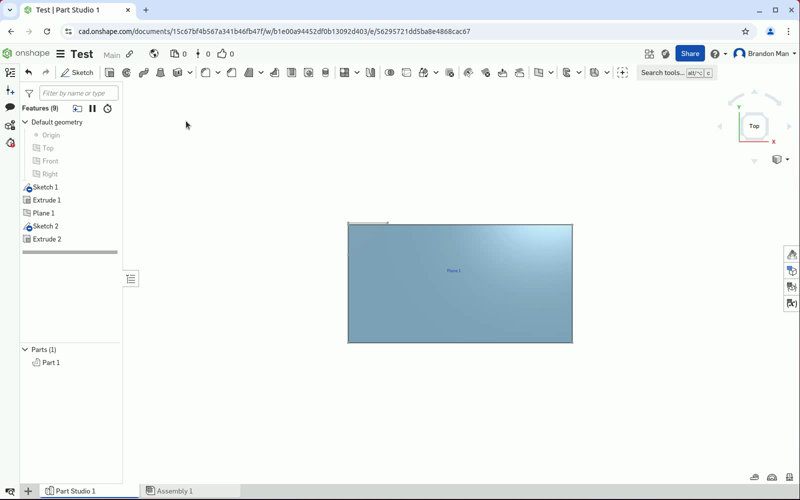
key(up, 3)
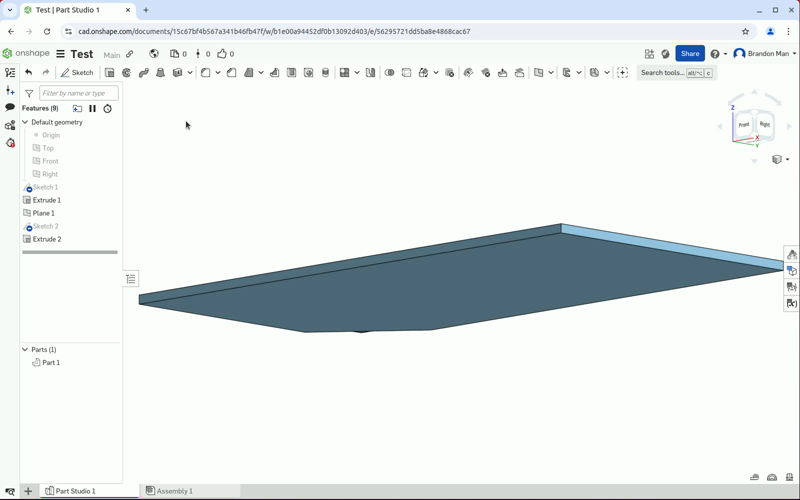
key(left, 3)
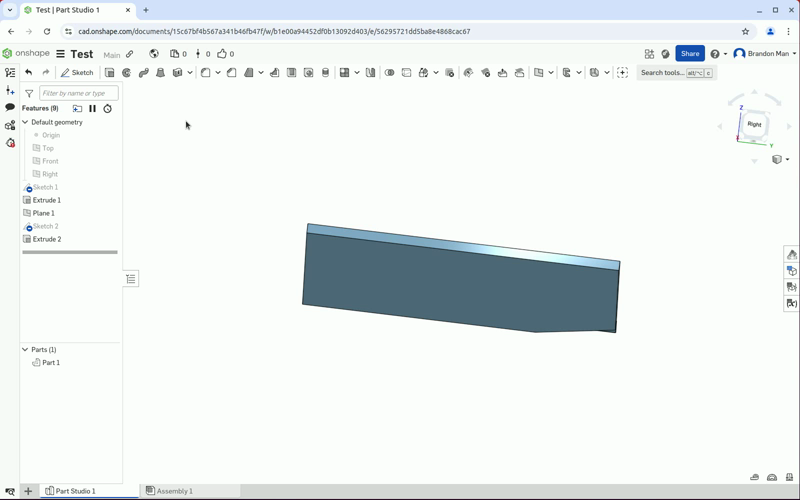
key(right, 3)
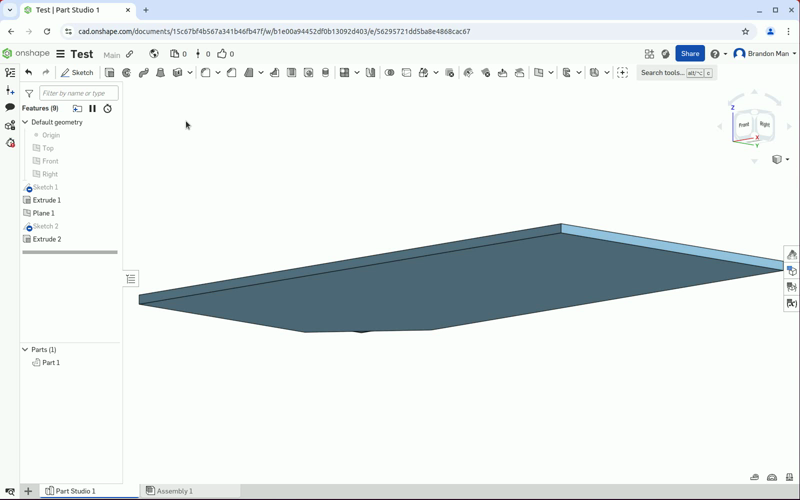
key(down, 3)
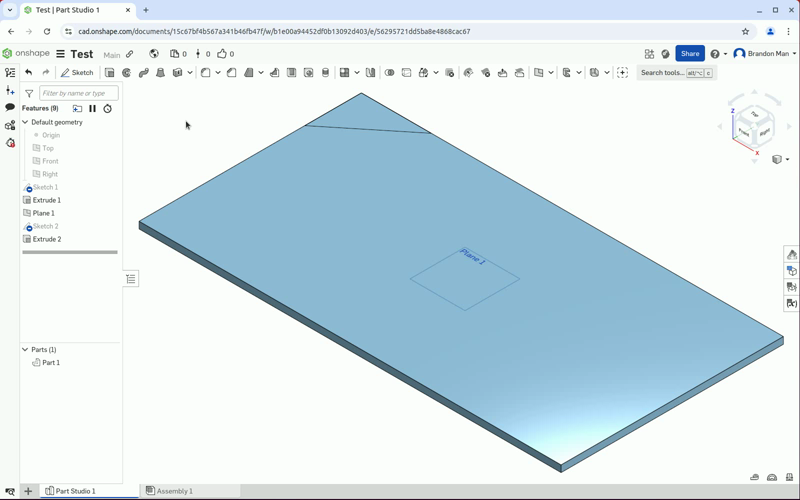
mouse_move(73, 189)
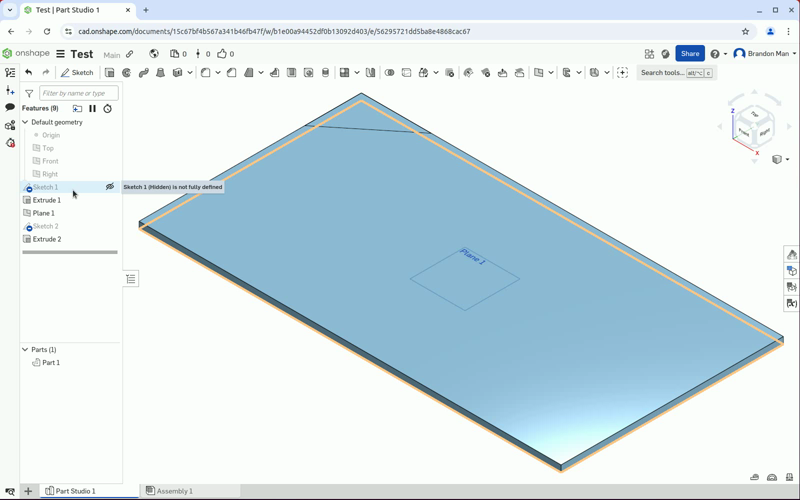
click(73, 189)